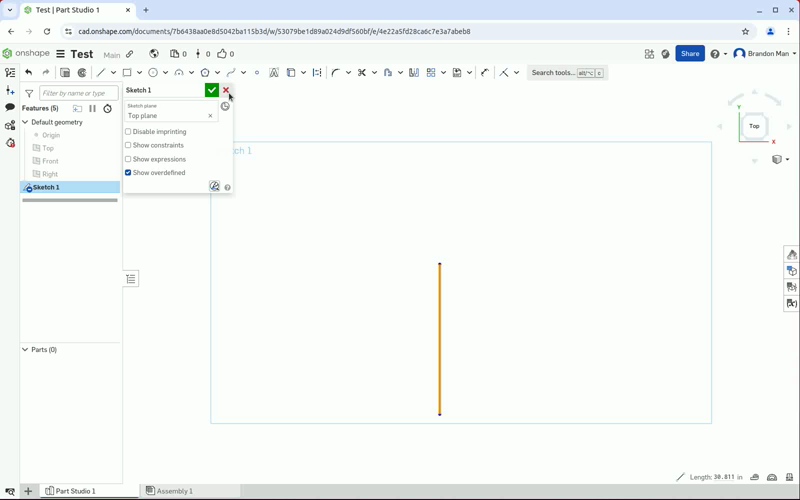
key(shift+h)
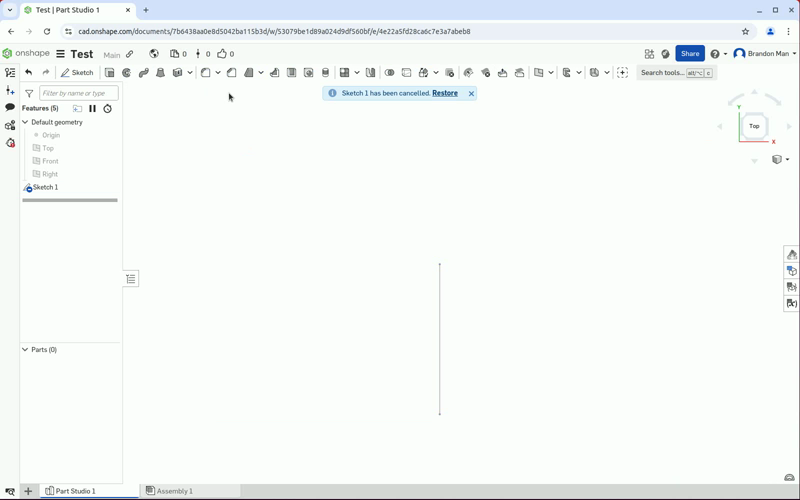
key(shift+s)
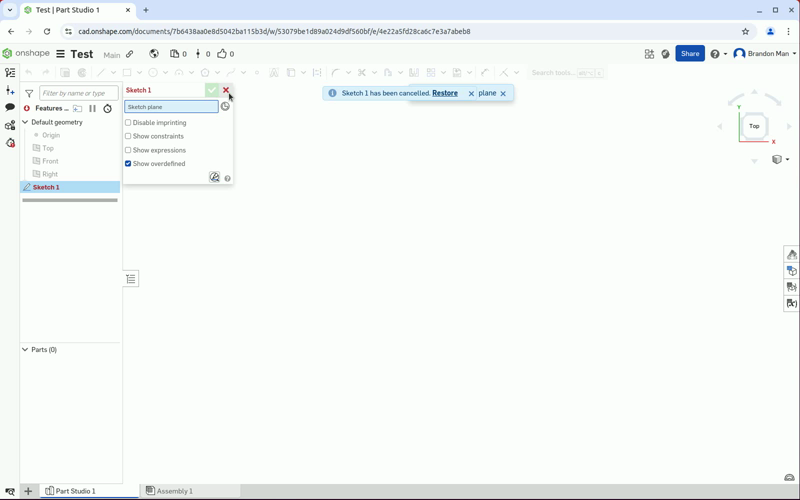
mouse_move(73, 150)
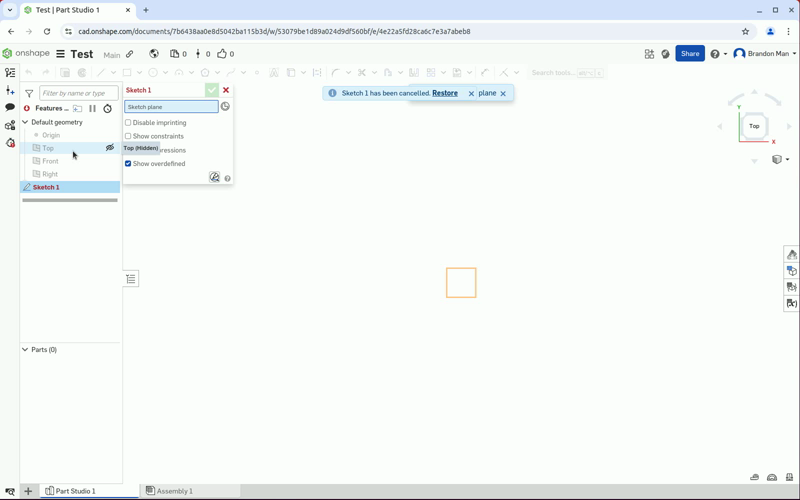
click(73, 150)
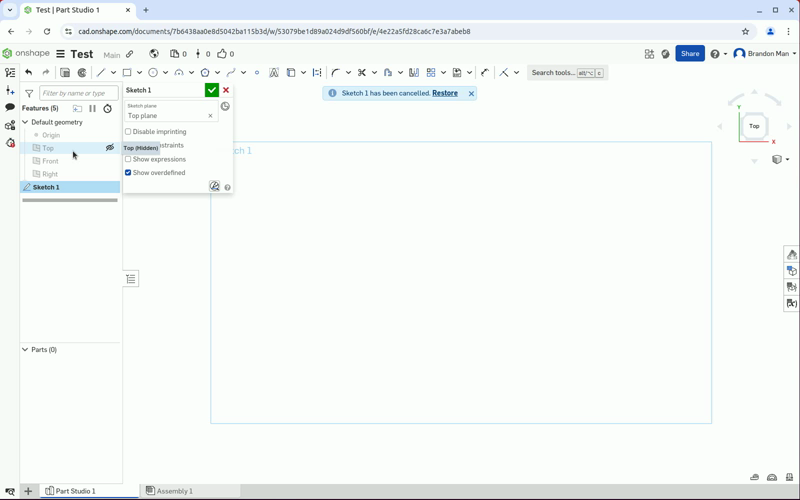
mouse_move(73, 352)
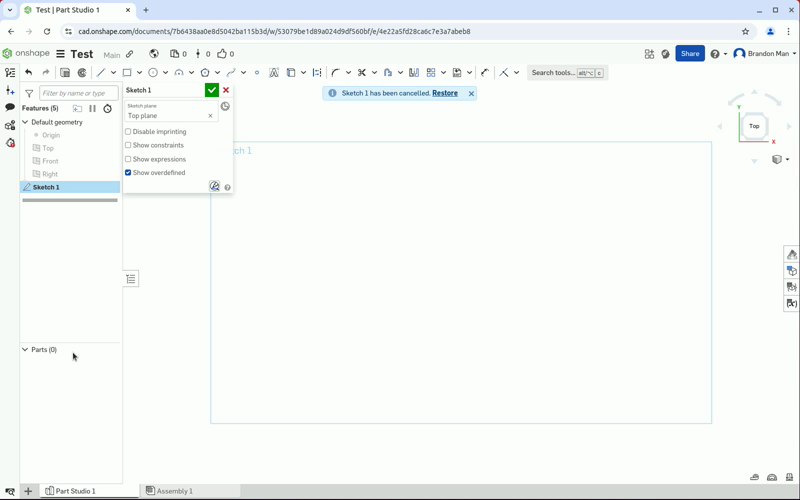
key(y)
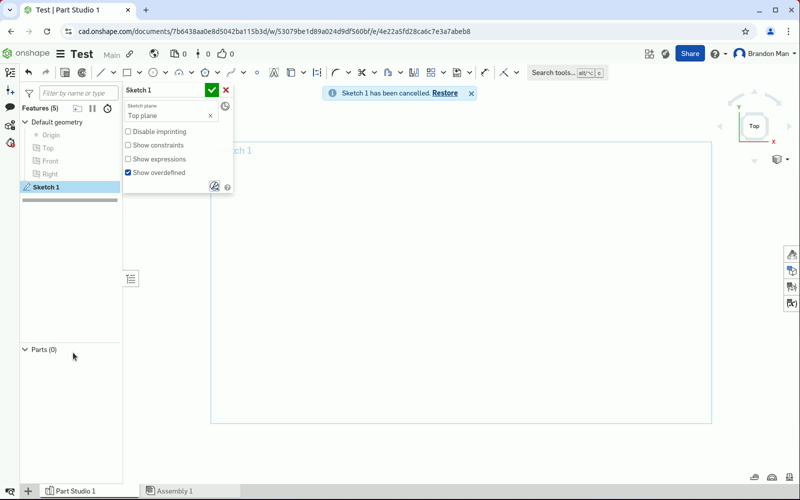
key(l)
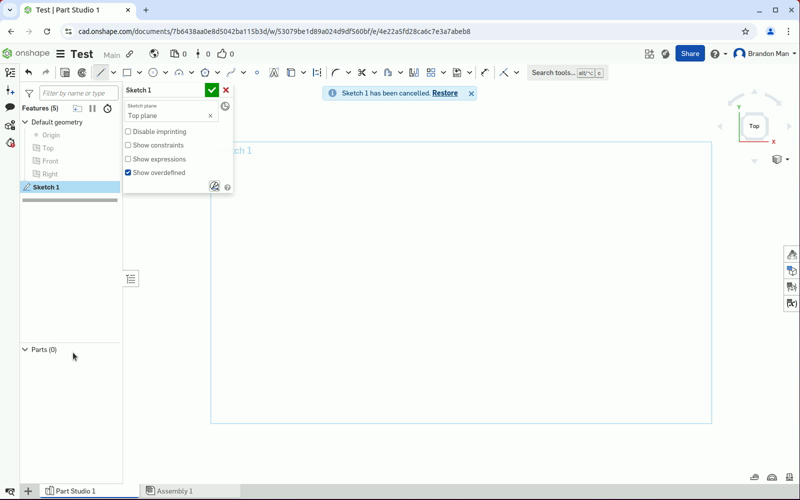
key_down(shift)
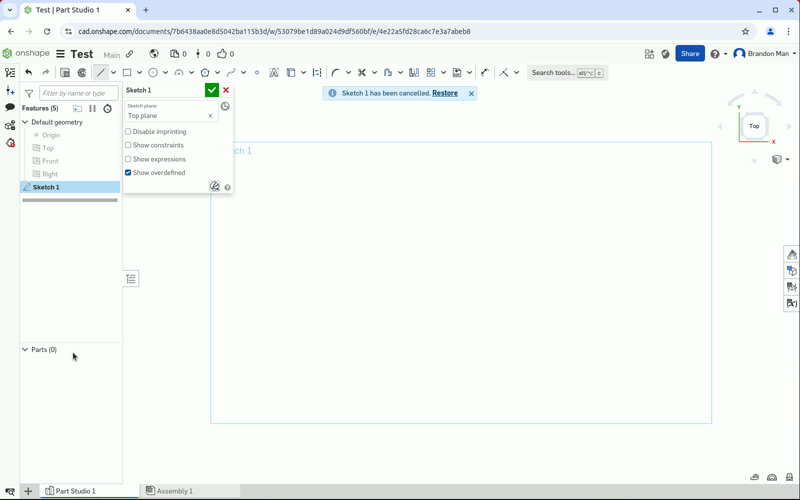
mouse_move(460, 282)
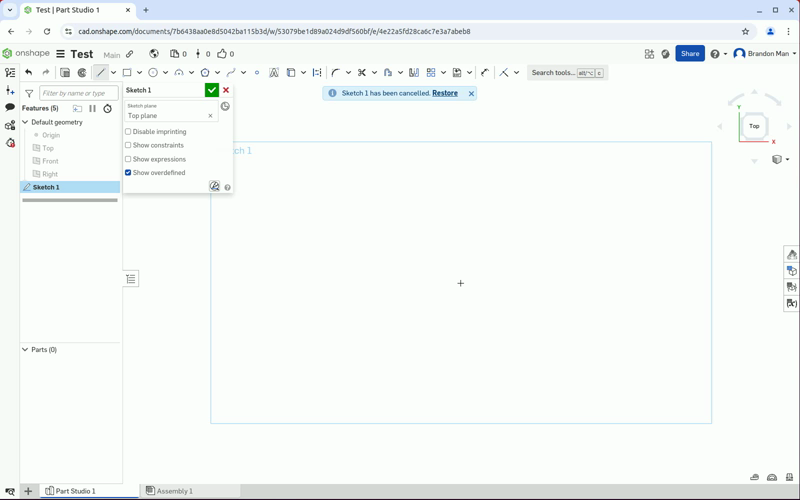
click(460, 282)
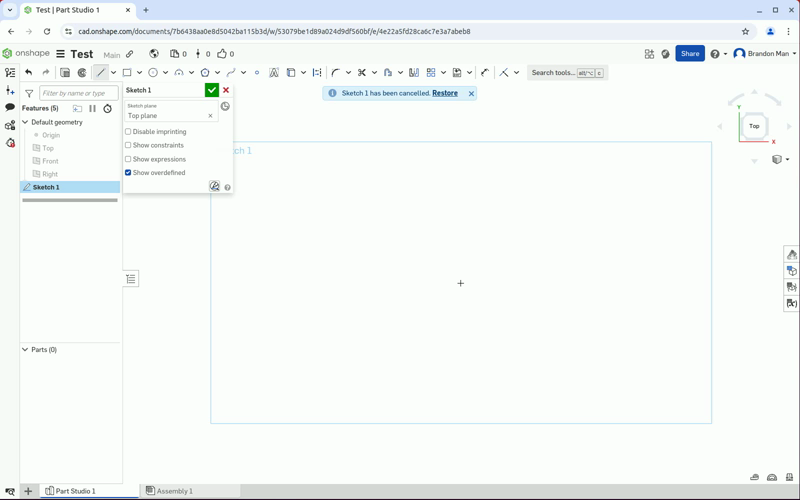
key_up(shift)
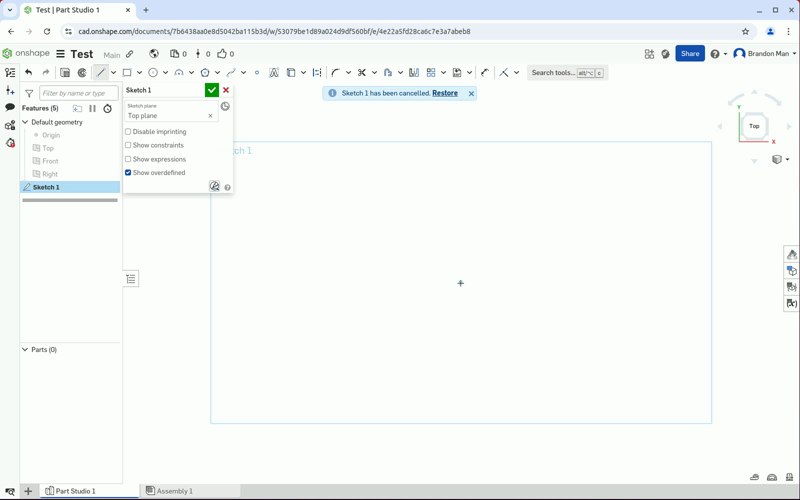
key_down(shift)
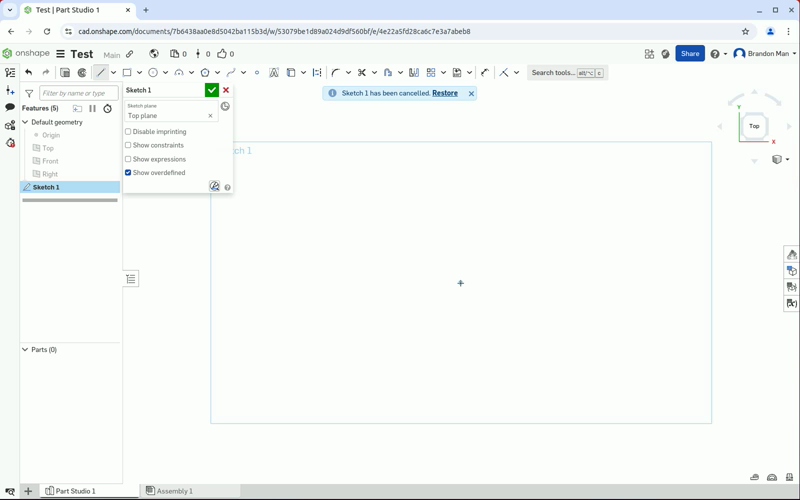
mouse_move(490, 282)
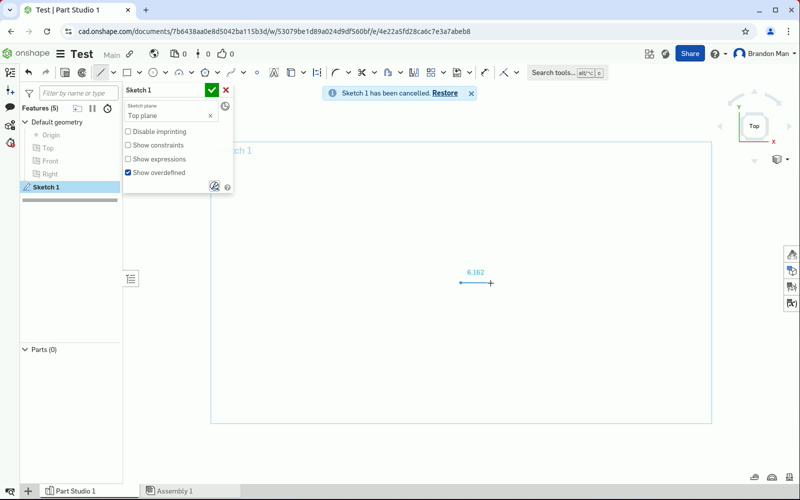
mouse_move(465, 282)
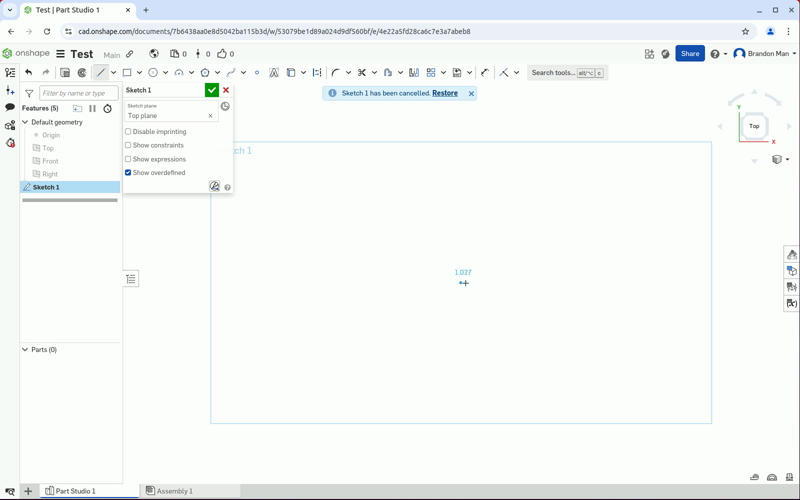
scroll(6)
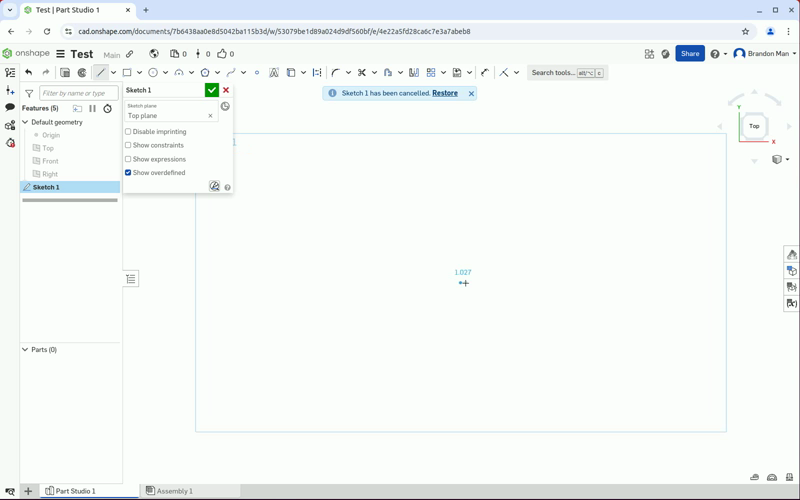
scroll(6)
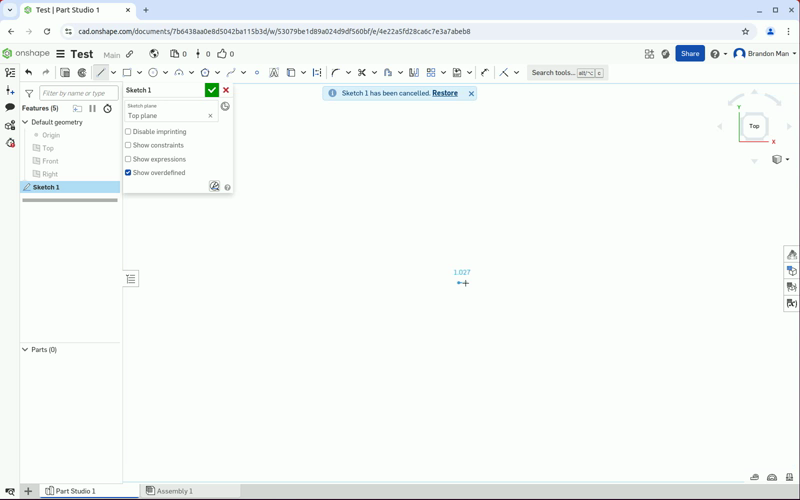
scroll(6)
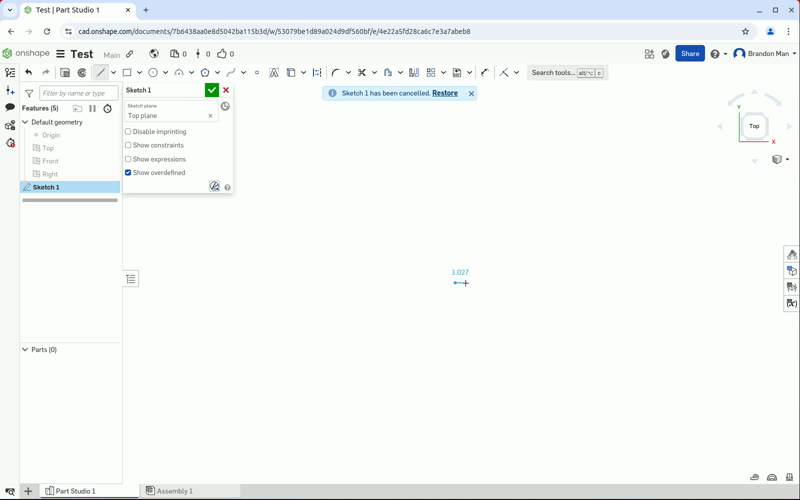
scroll(6)
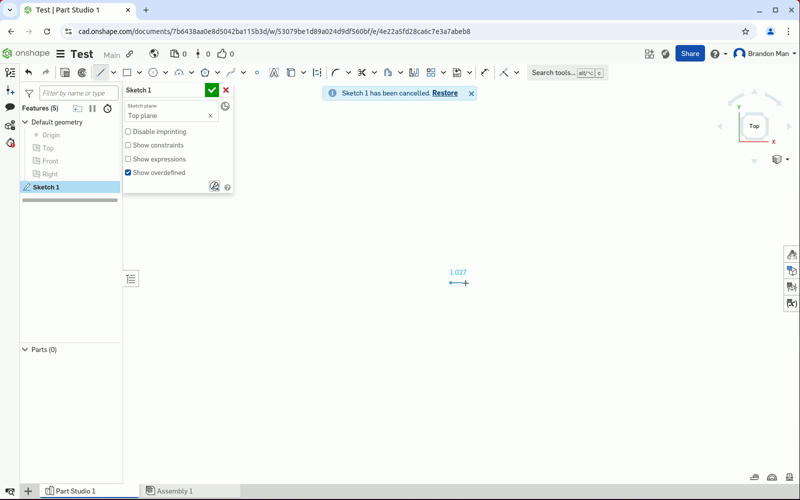
scroll(6)
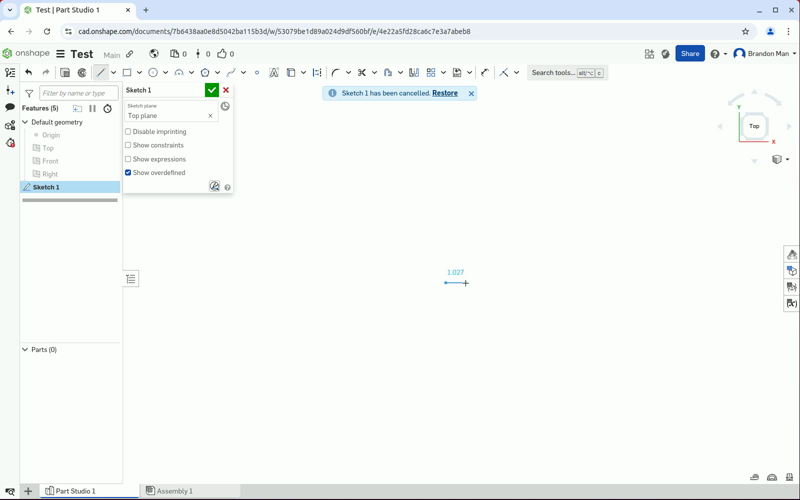
scroll(6)
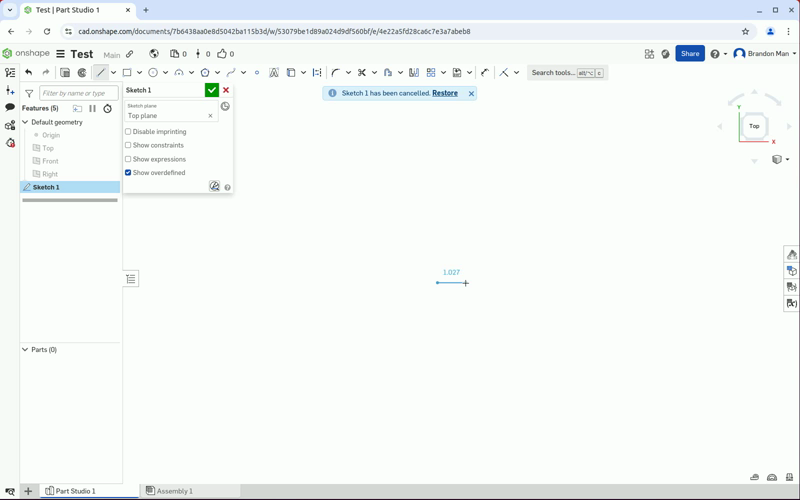
scroll(6)
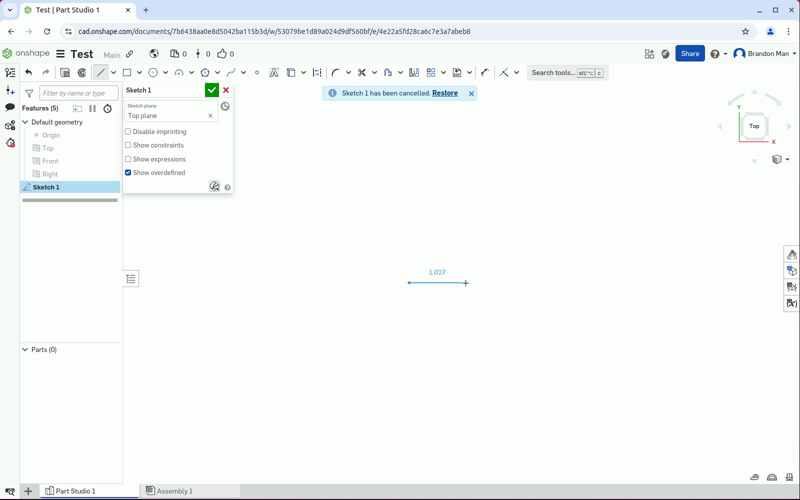
click(465, 282)
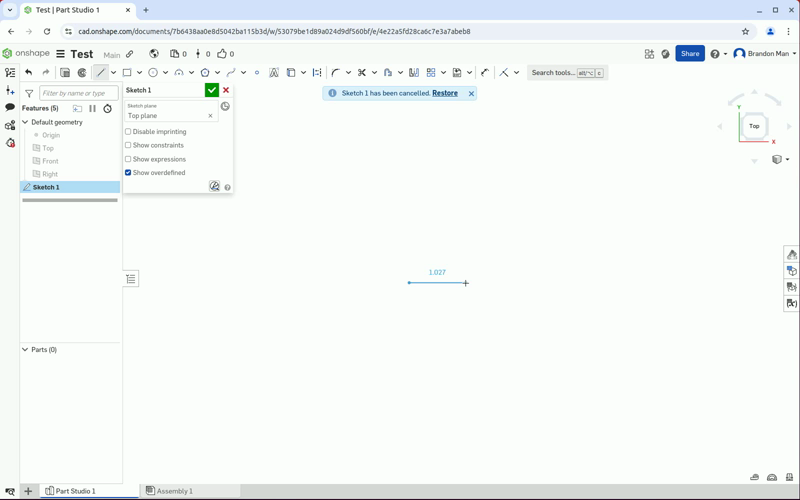
scroll(-6)
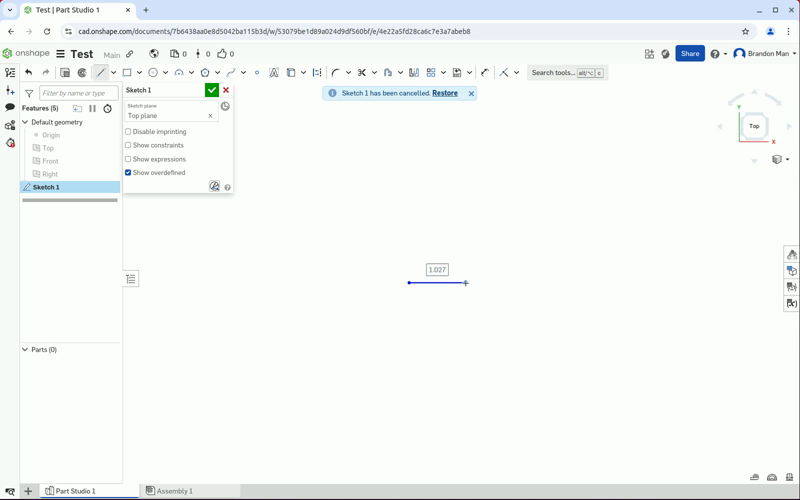
scroll(-6)
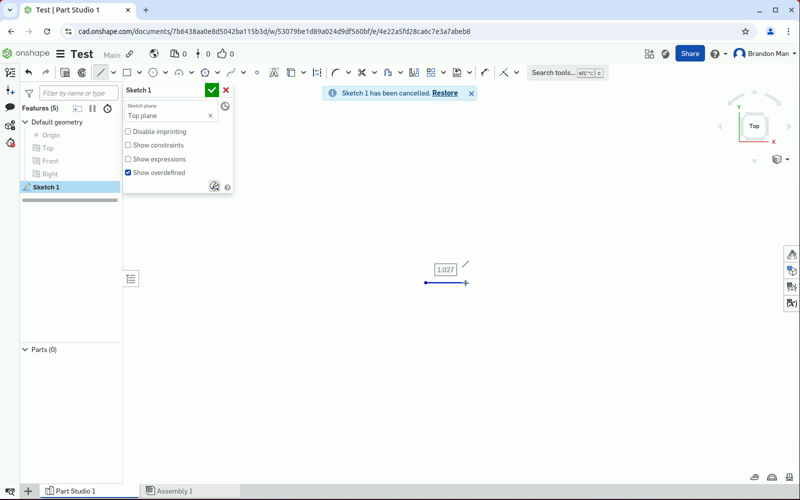
scroll(-6)
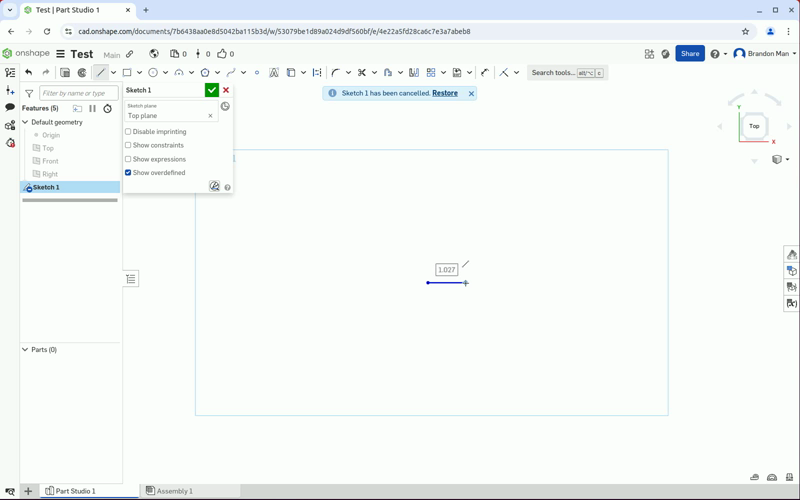
scroll(-6)
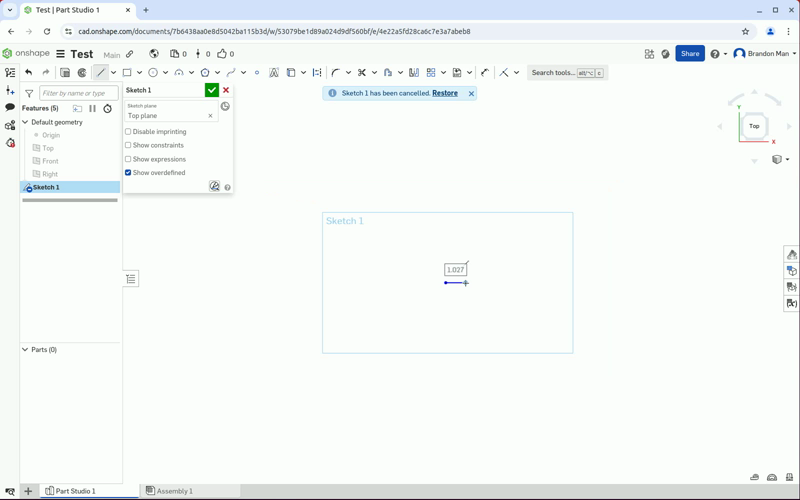
scroll(-6)
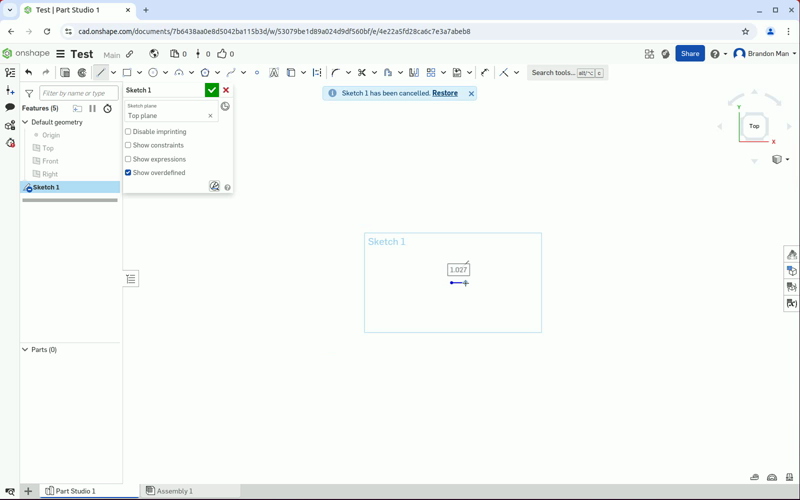
scroll(-6)
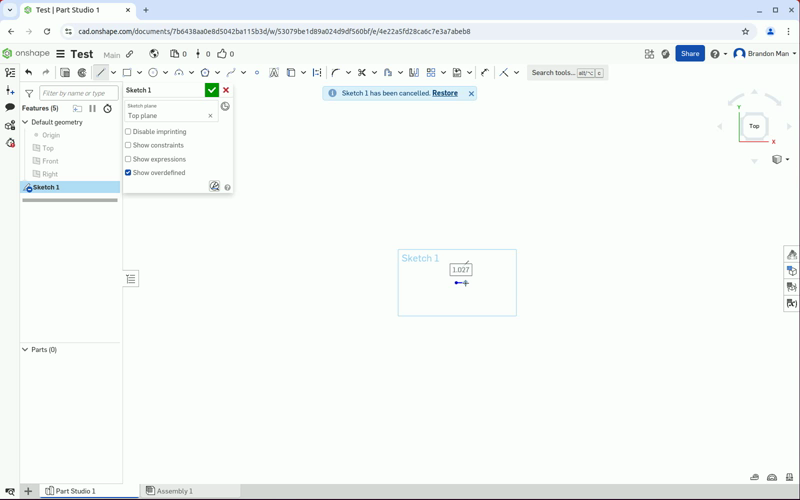
scroll(-6)
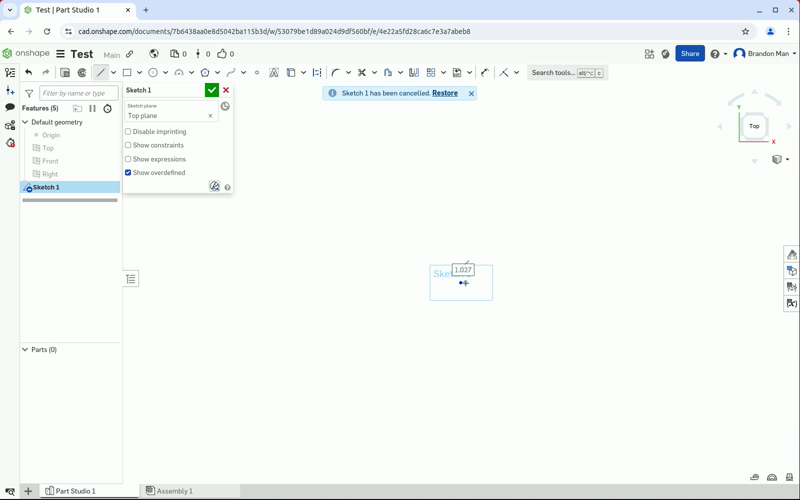
key_up(shift)
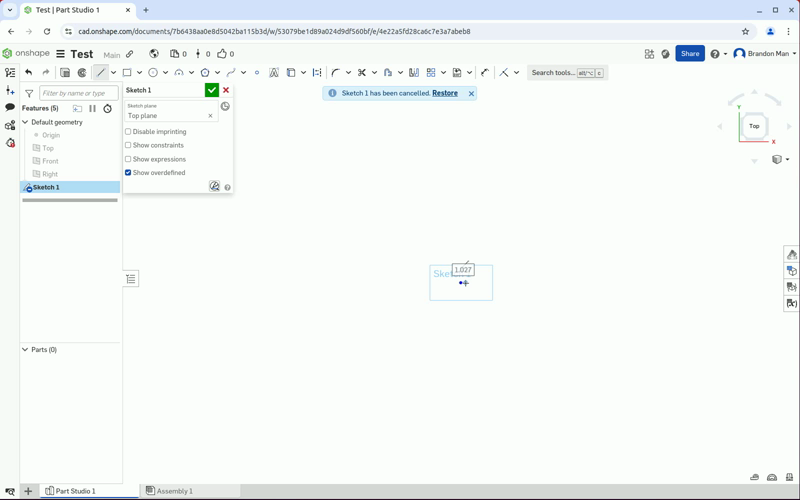
key_down(shift)
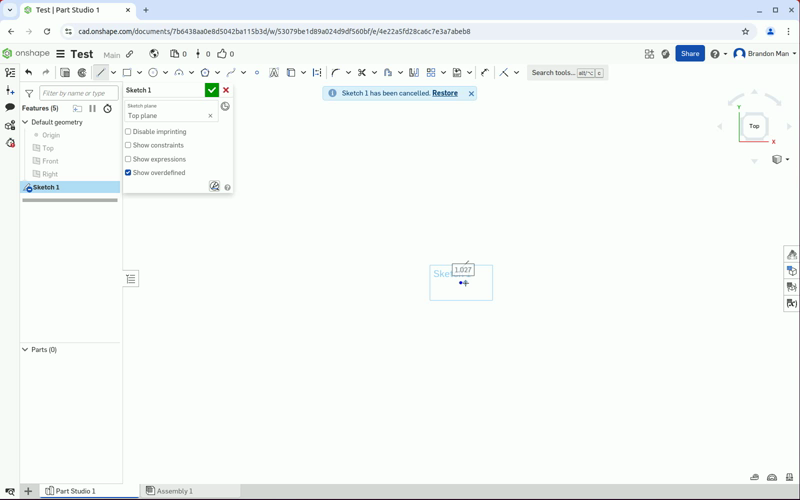
mouse_move(465, 170)
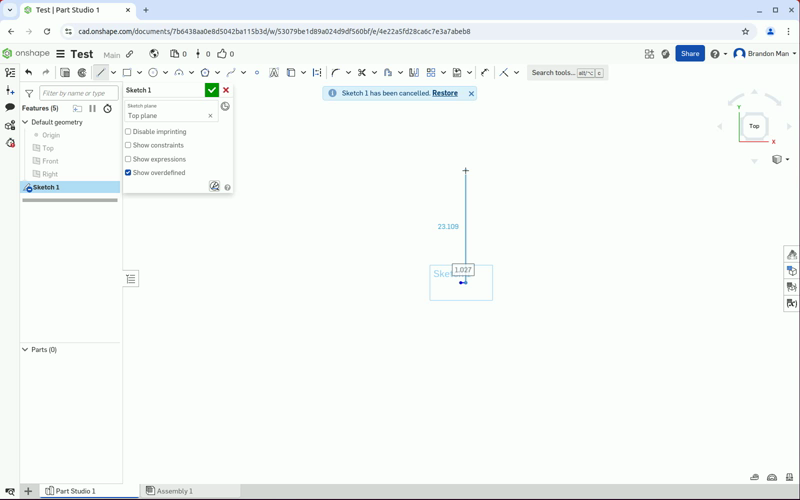
click(465, 170)
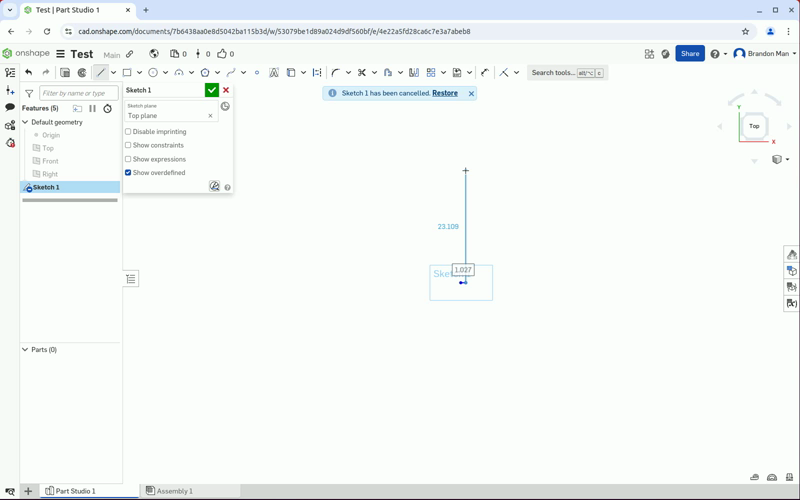
key_up(shift)
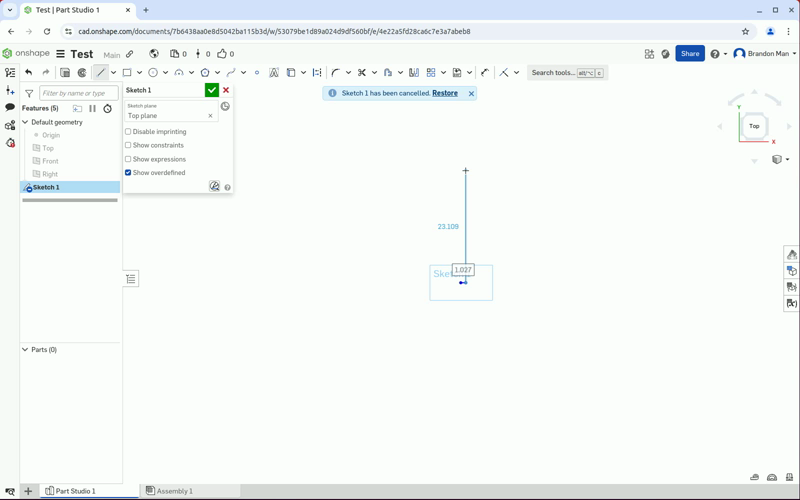
key_down(shift)
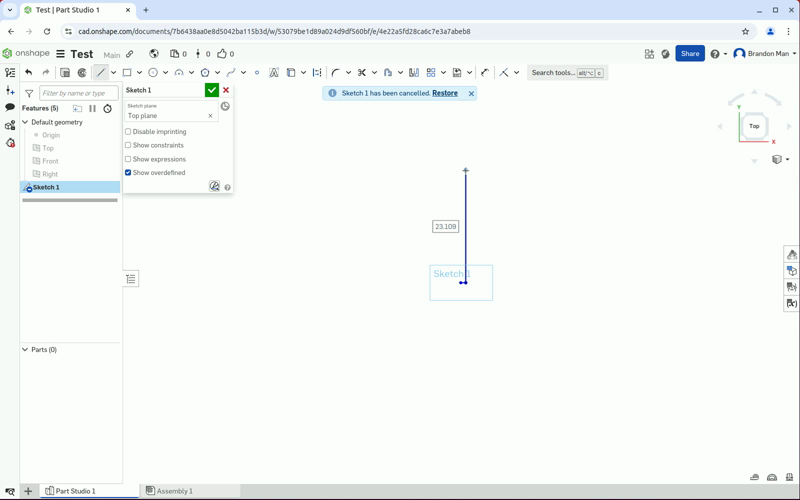
mouse_move(495, 170)
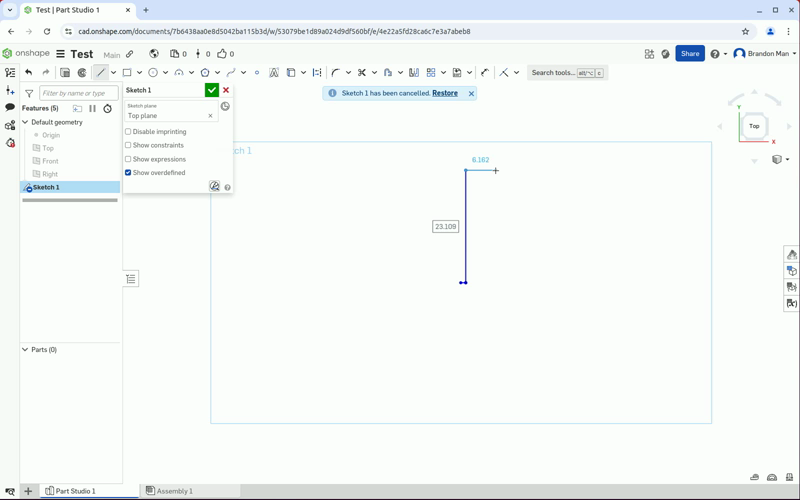
mouse_move(460, 170)
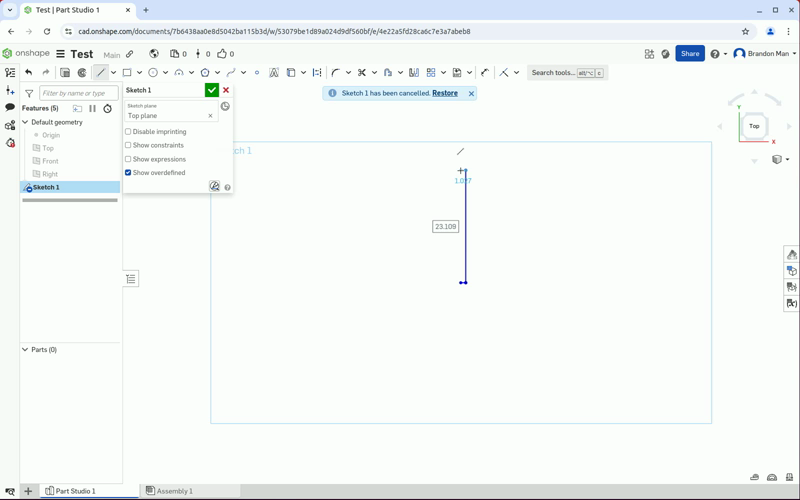
scroll(6)
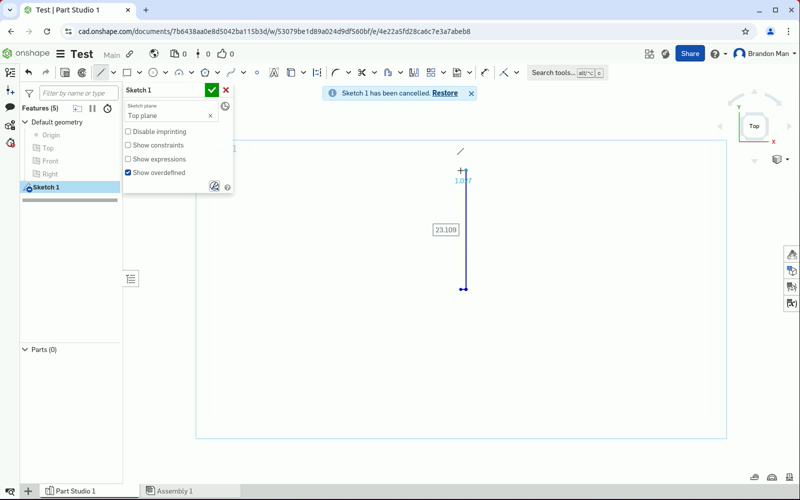
scroll(6)
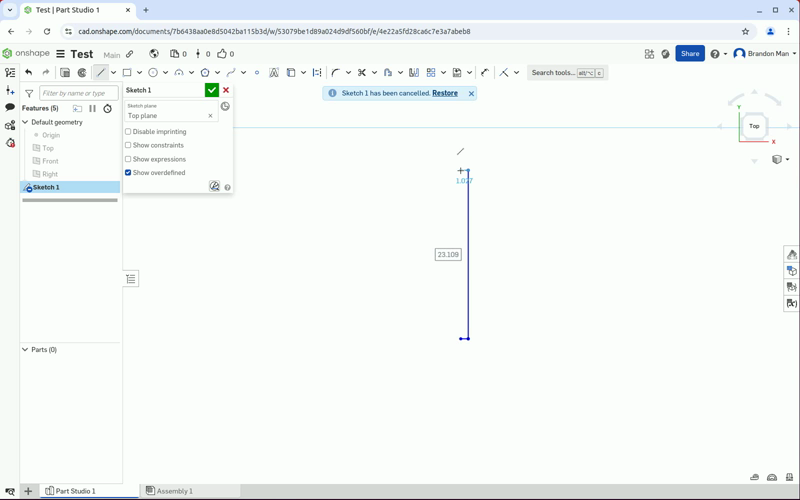
scroll(6)
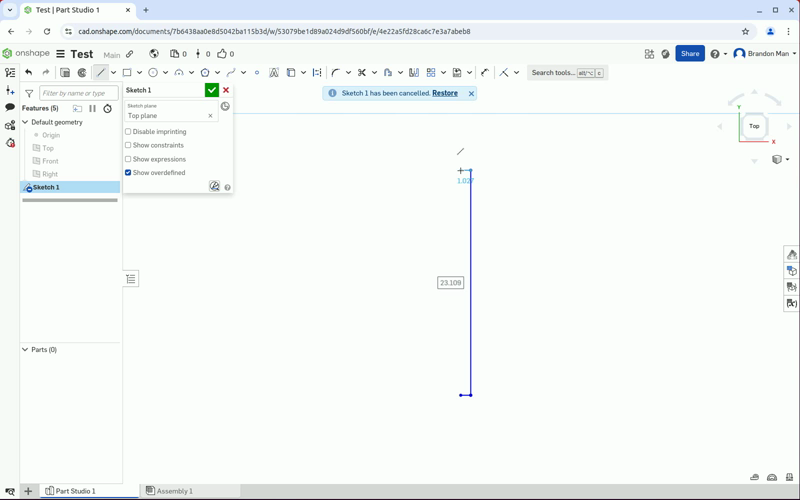
scroll(6)
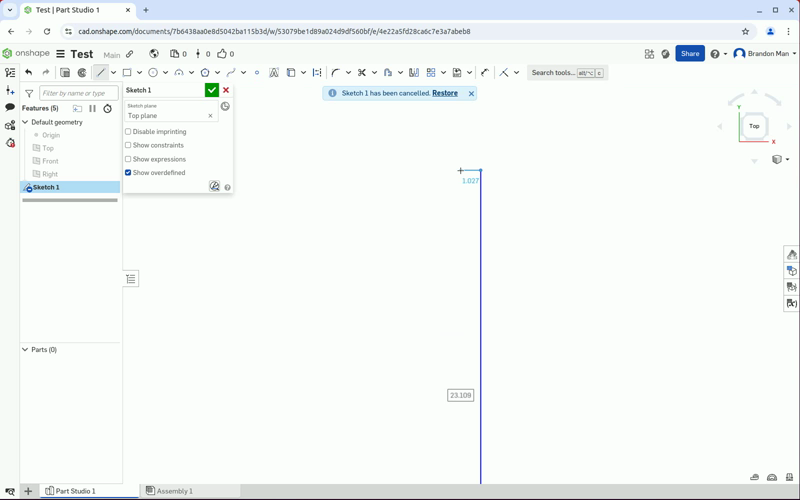
scroll(6)
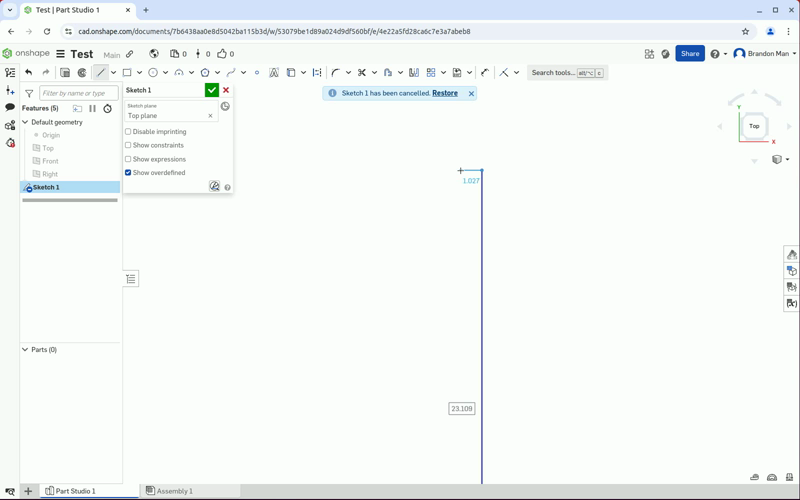
scroll(6)
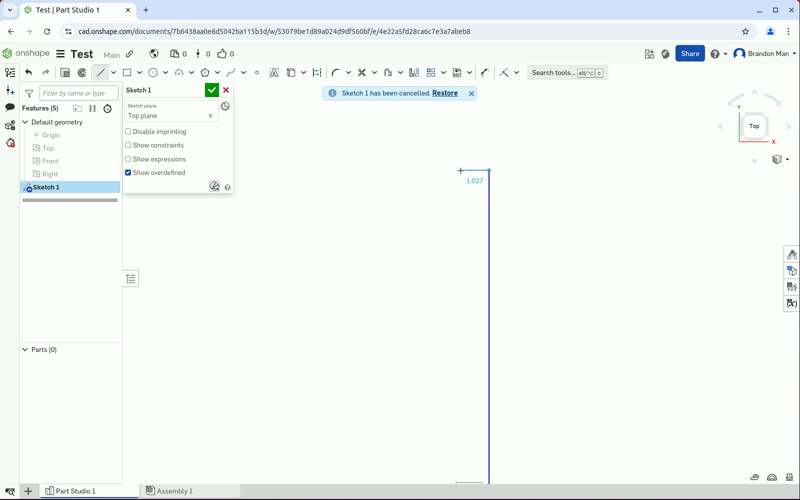
scroll(6)
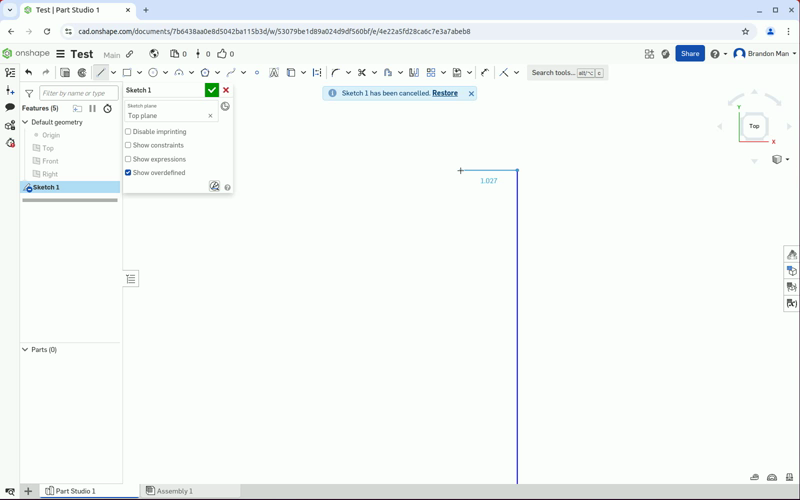
click(460, 170)
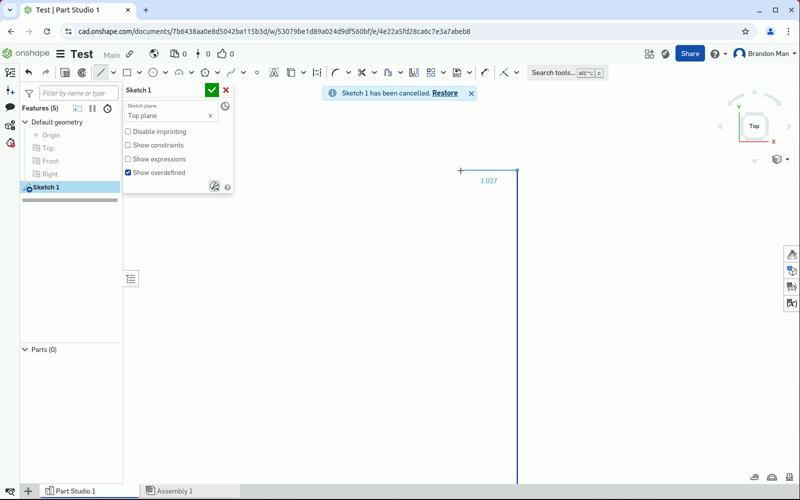
scroll(-6)
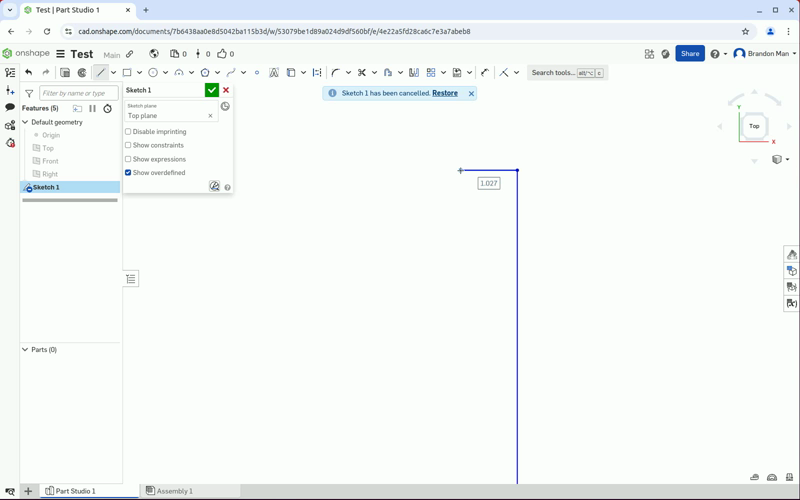
scroll(-6)
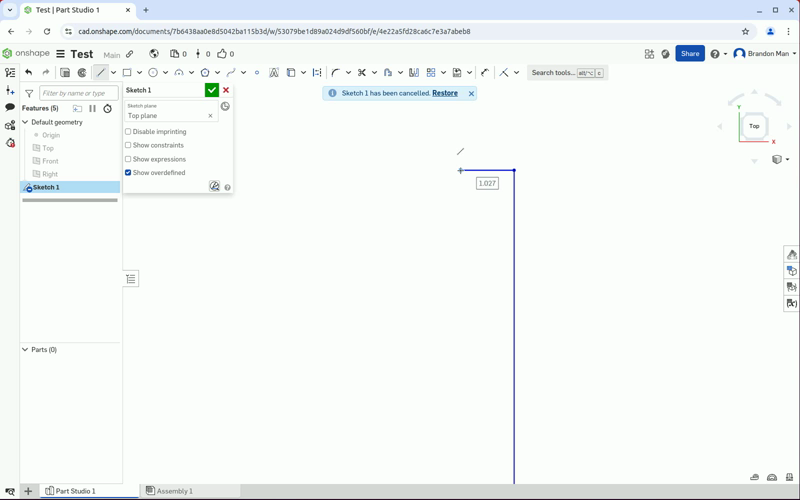
scroll(-6)
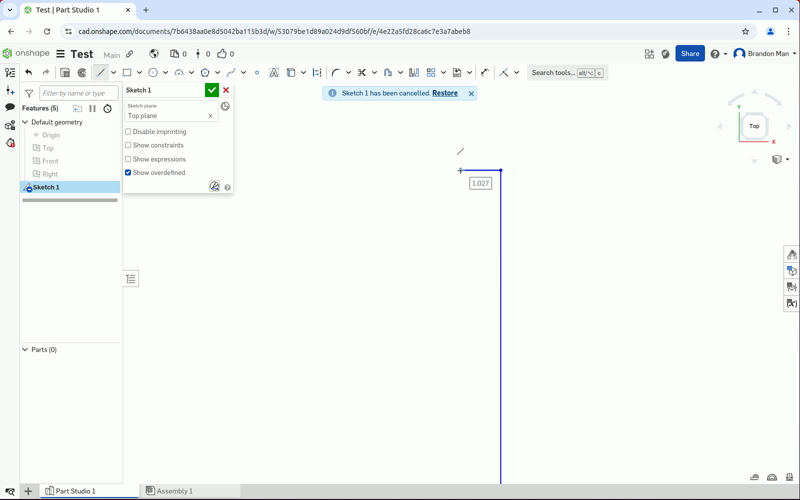
scroll(-6)
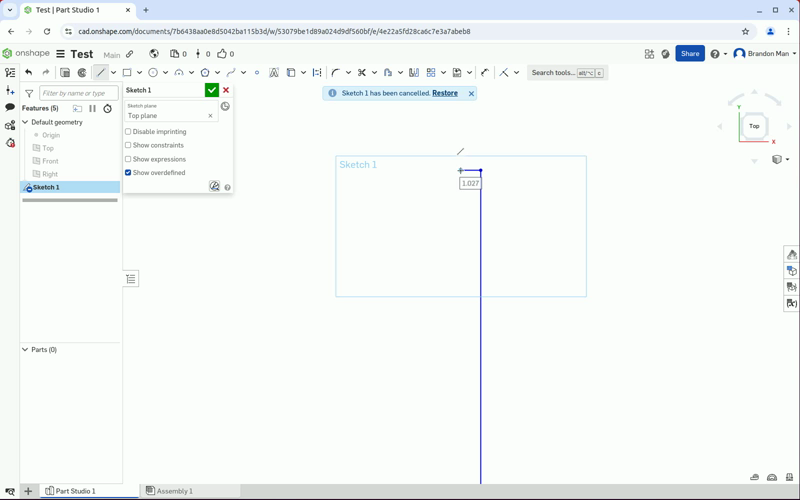
scroll(-6)
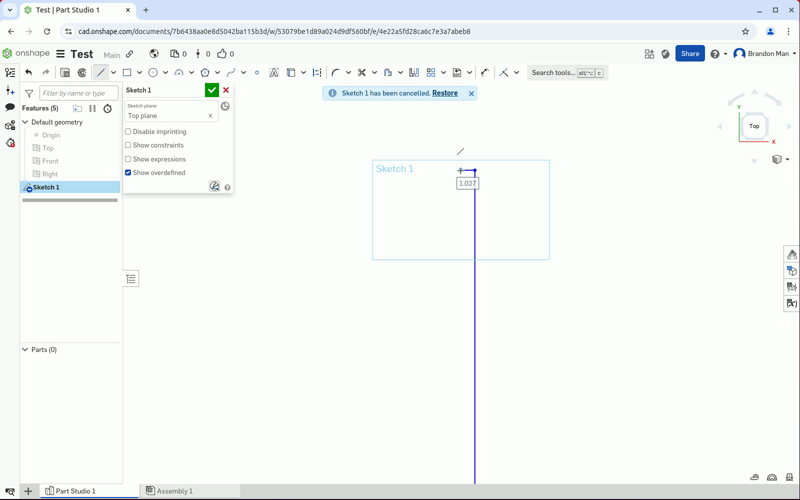
scroll(-6)
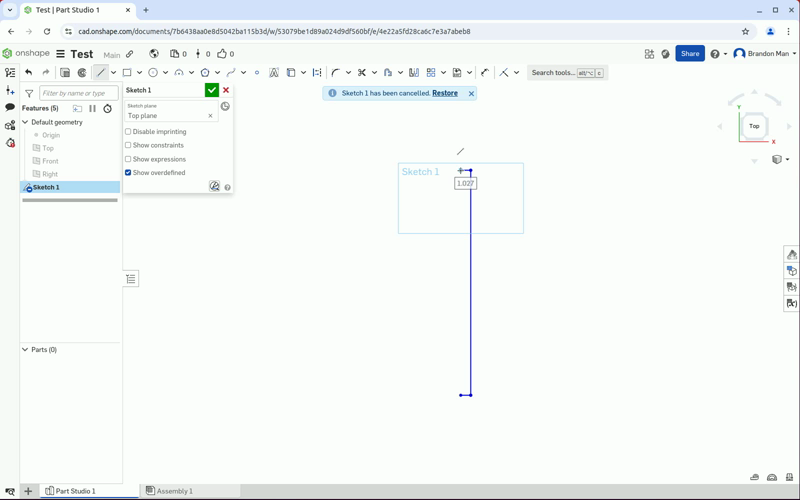
scroll(-6)
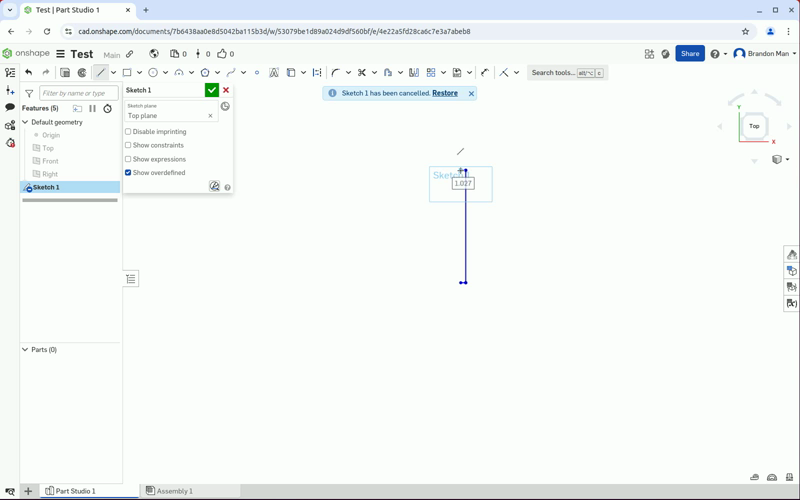
key_up(shift)
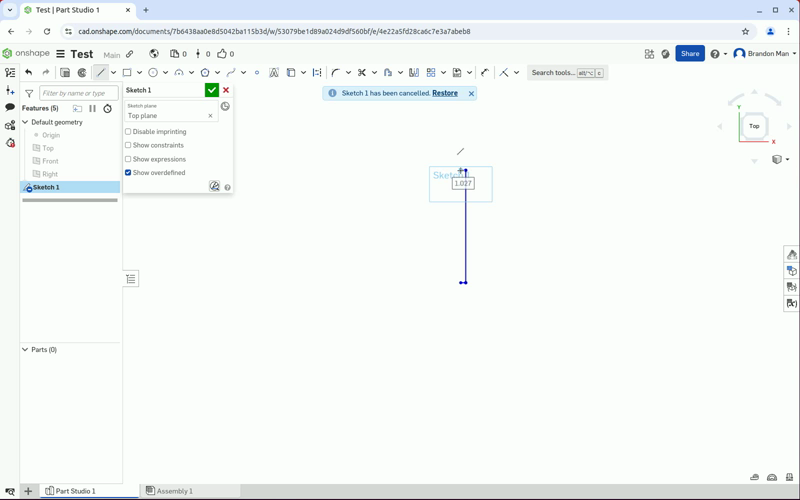
key_down(shift)
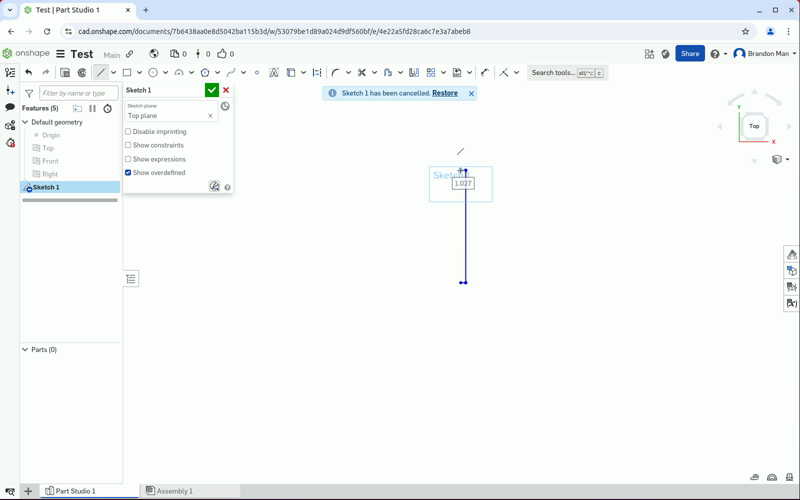
mouse_move(460, 282)
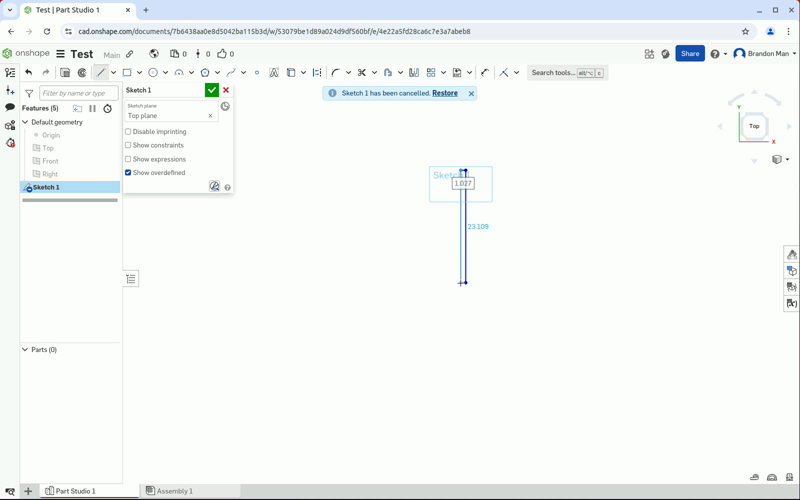
key_up(shift)
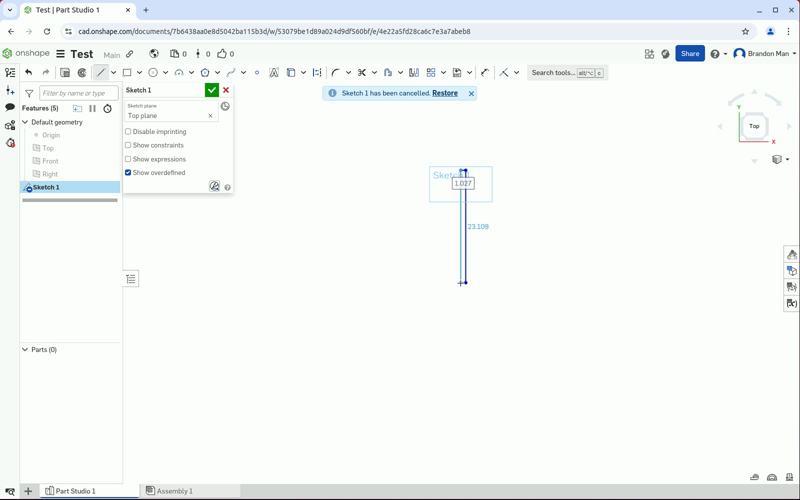
click(460, 282)
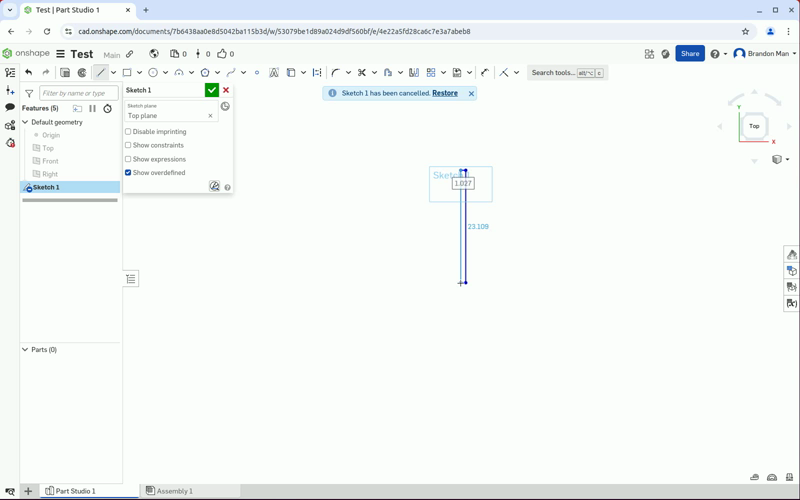
key(esc)
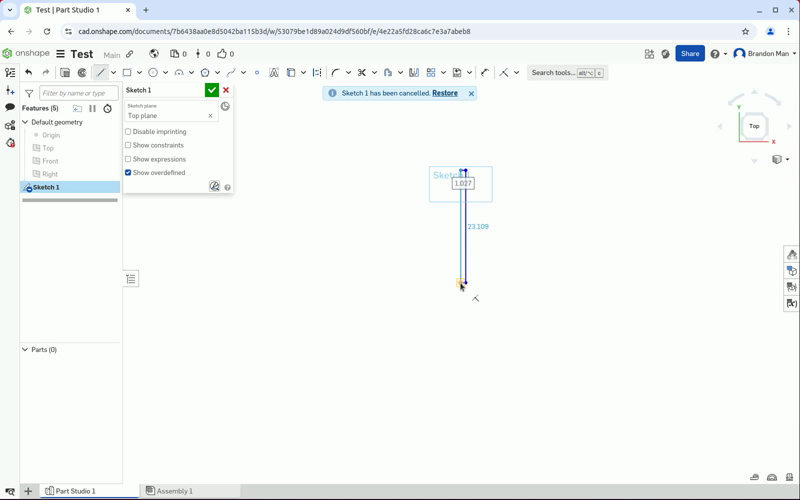
mouse_move(463, 244)
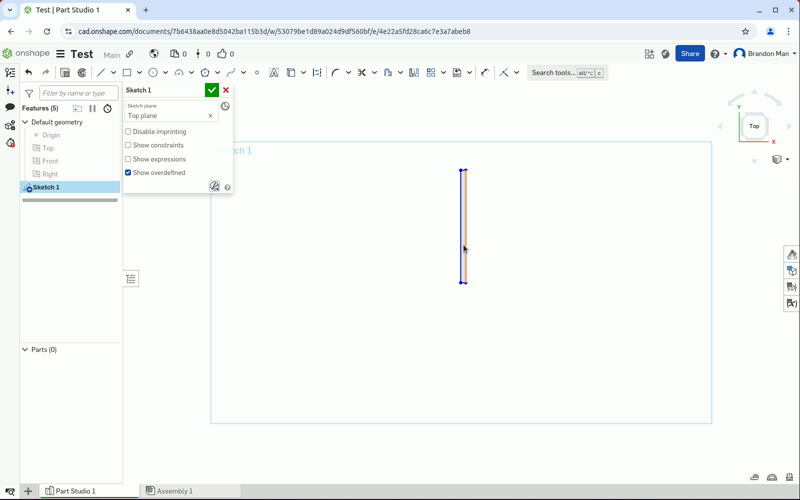
scroll(6)
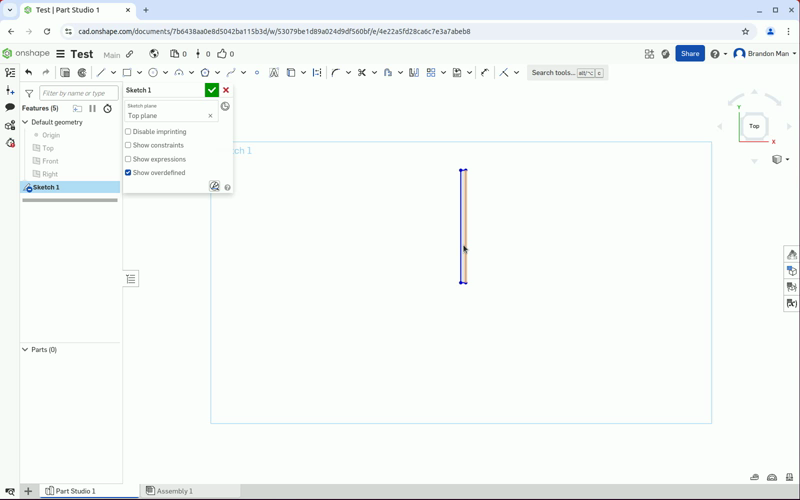
scroll(6)
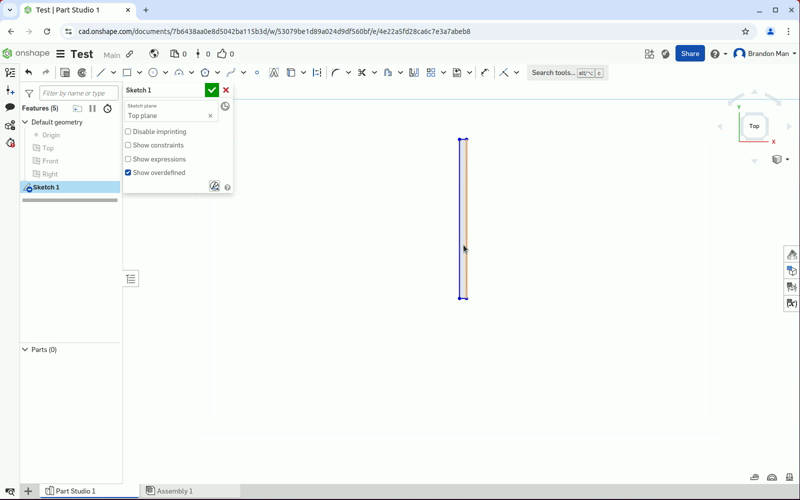
scroll(6)
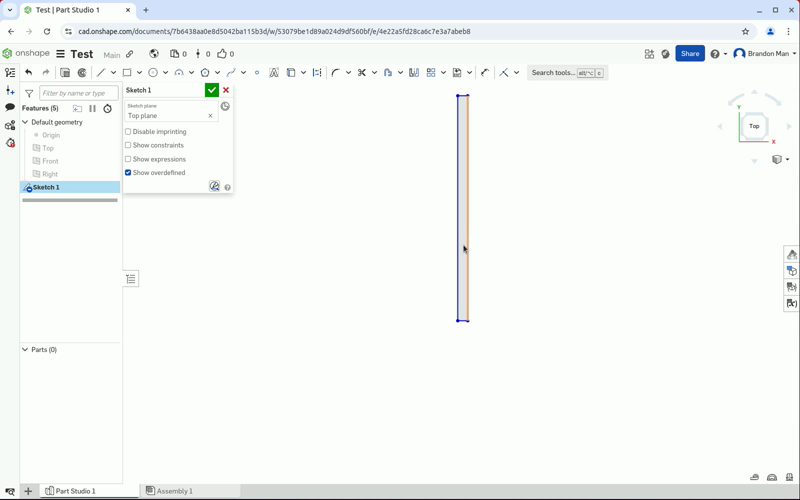
scroll(6)
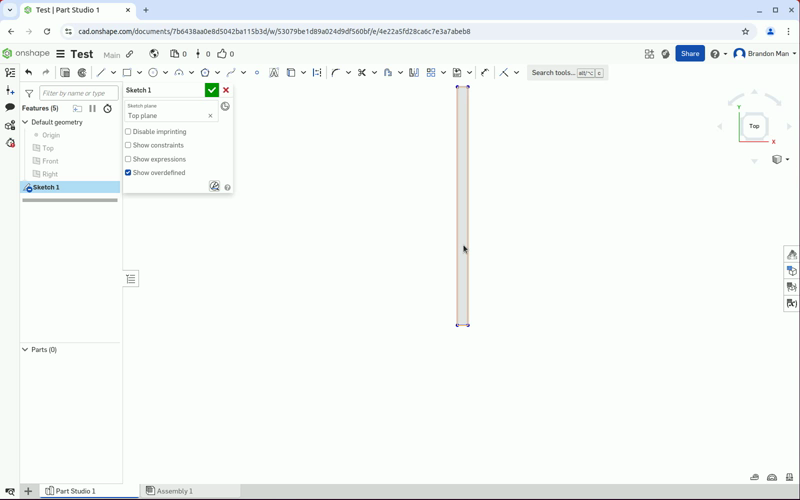
scroll(6)
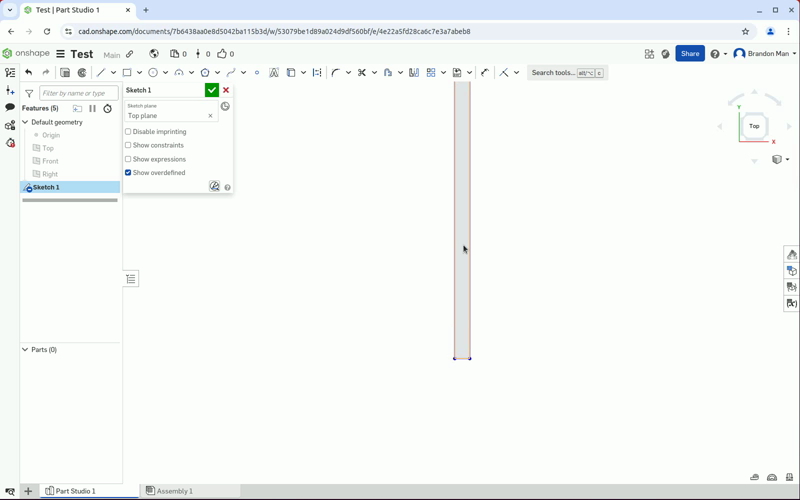
scroll(6)
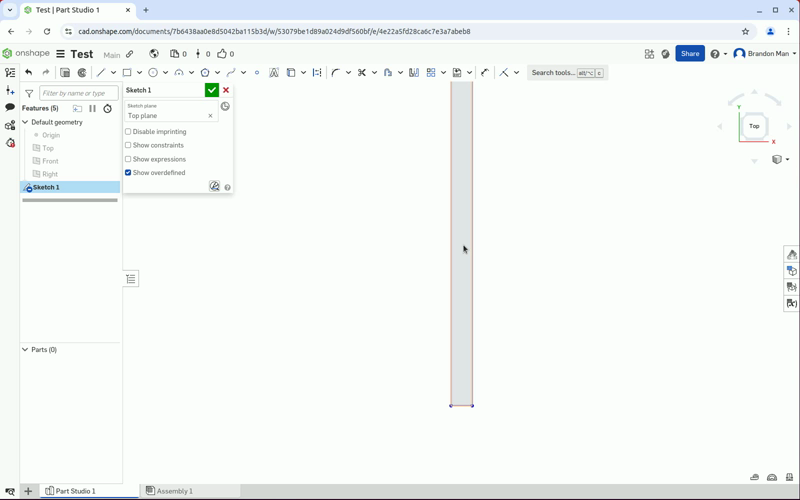
scroll(6)
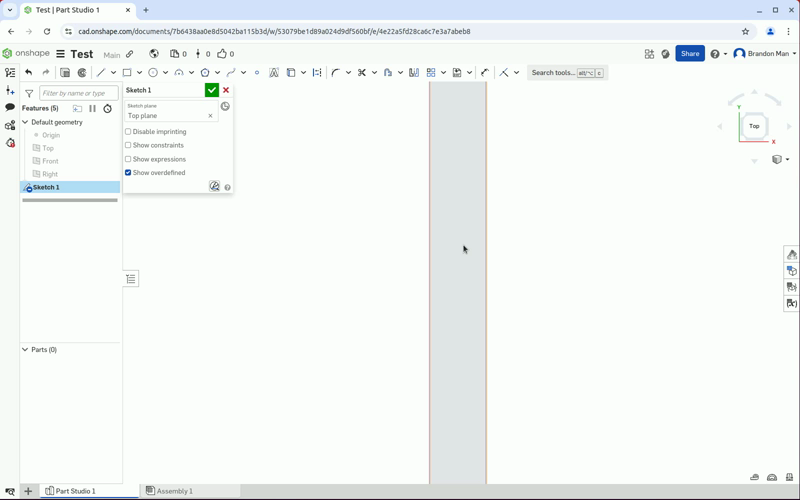
click(463, 244)
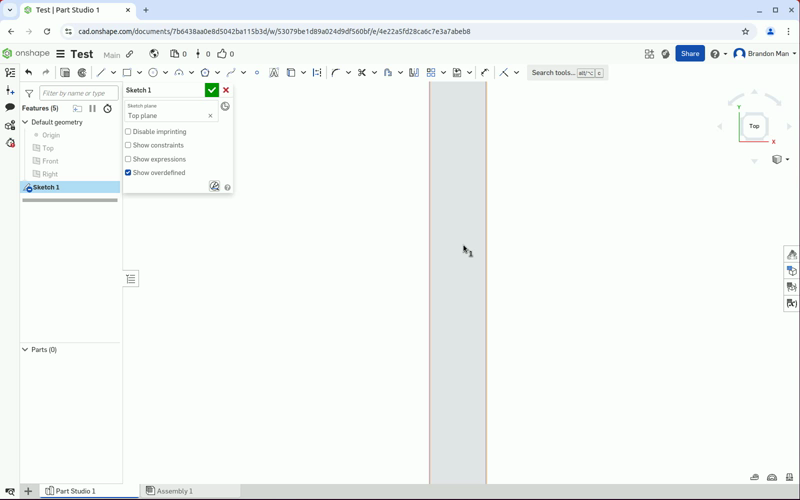
scroll(-6)
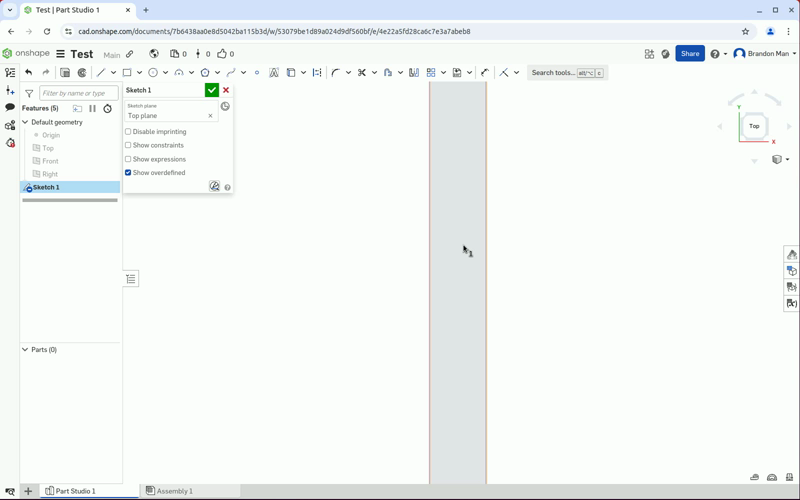
scroll(-6)
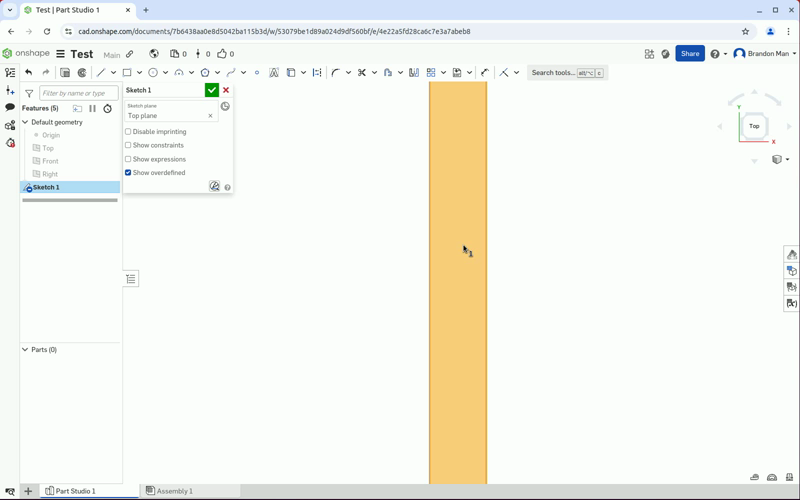
scroll(-6)
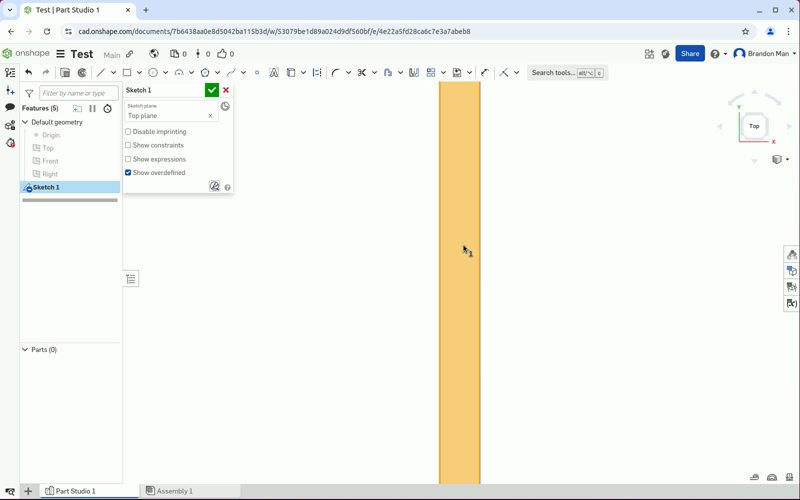
scroll(-6)
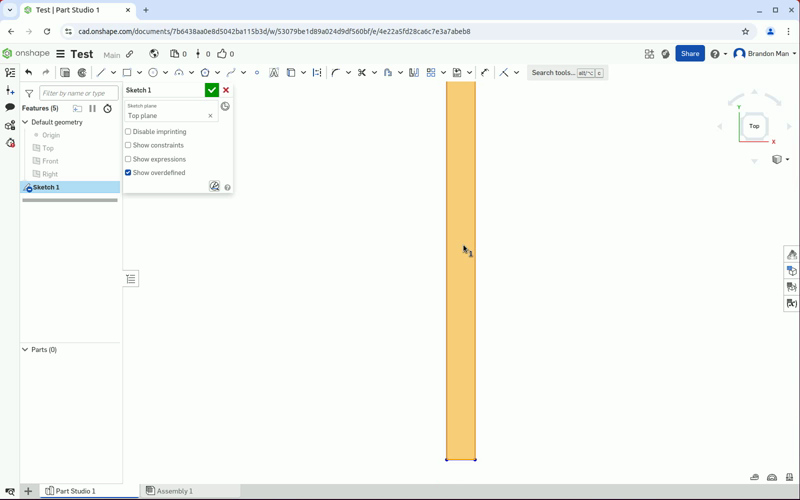
scroll(-6)
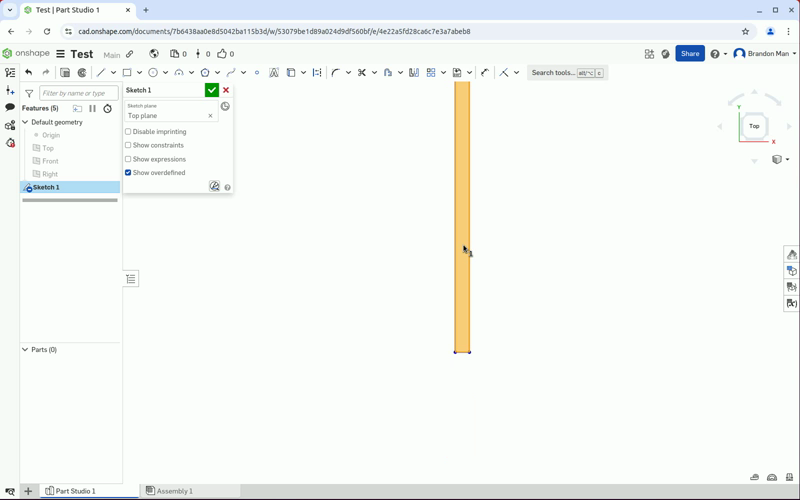
scroll(-6)
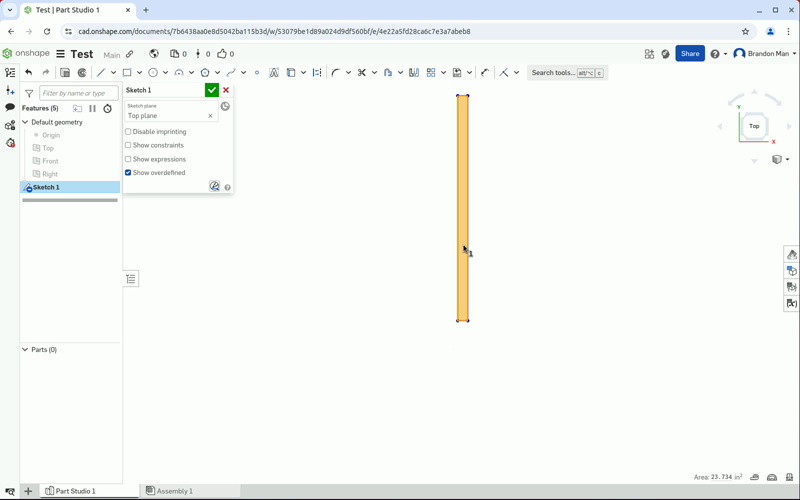
scroll(-6)
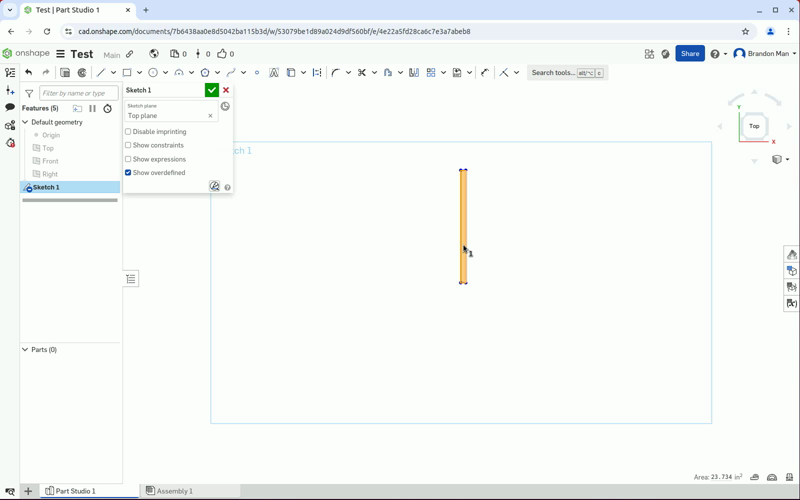
mouse_move(73, 352)
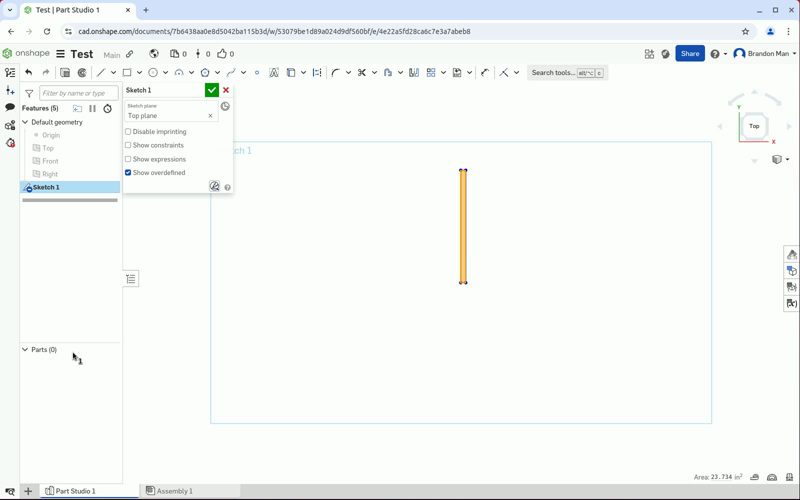
key(shift+y)
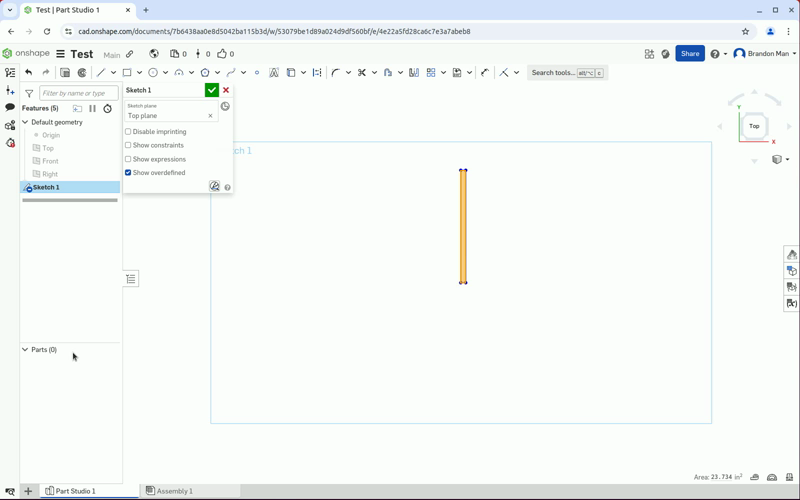
key(shift+e)
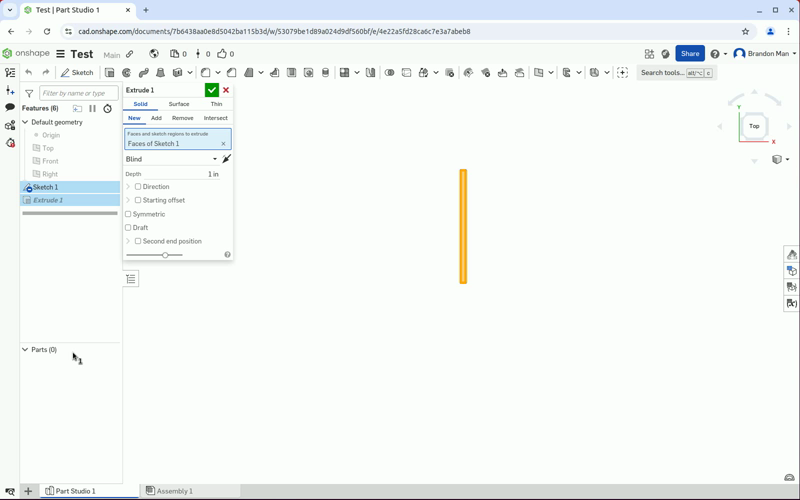
mouse_move(143, 106)
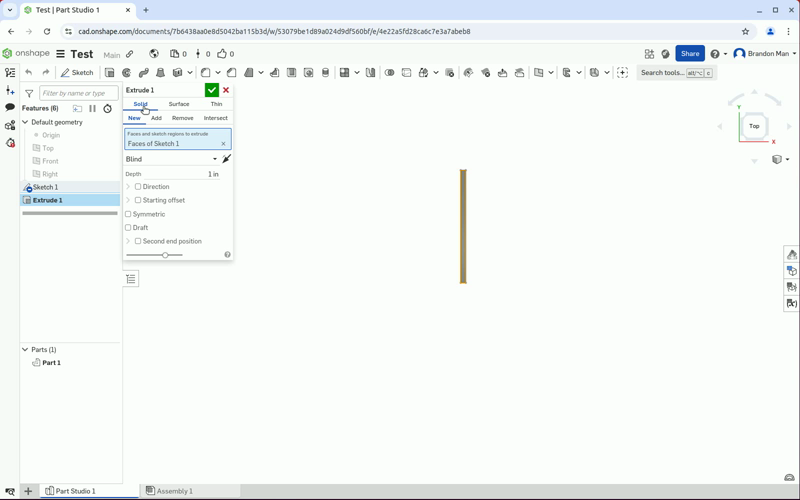
click(143, 106)
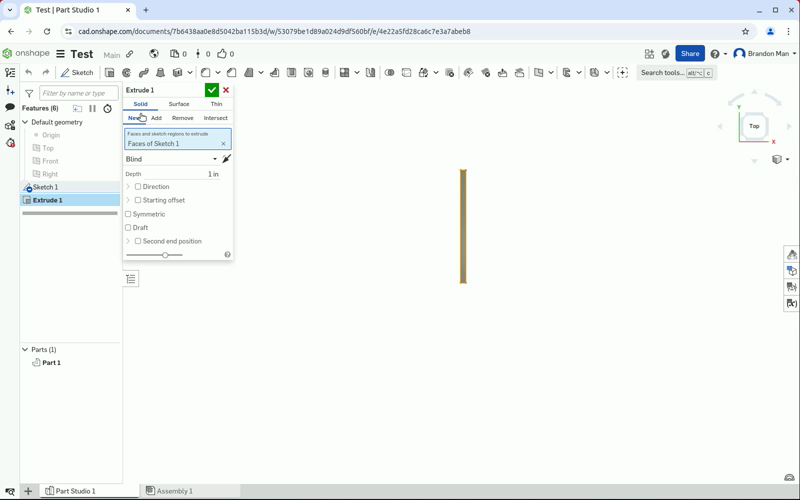
mouse_move(137, 120)
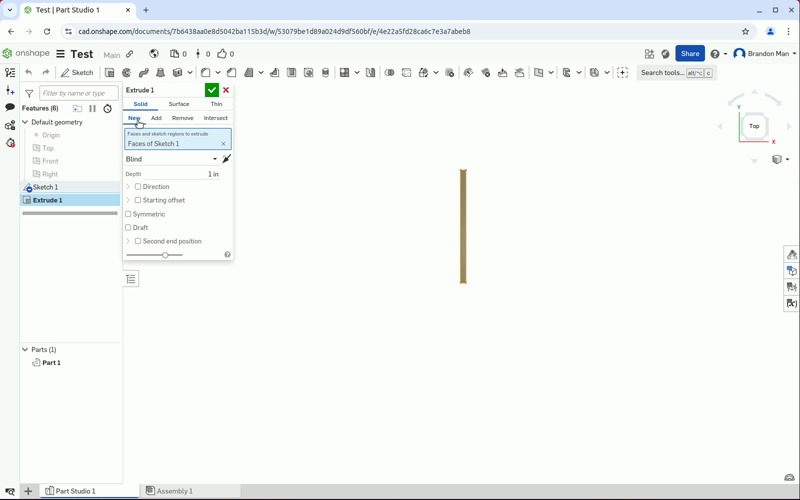
click(137, 120)
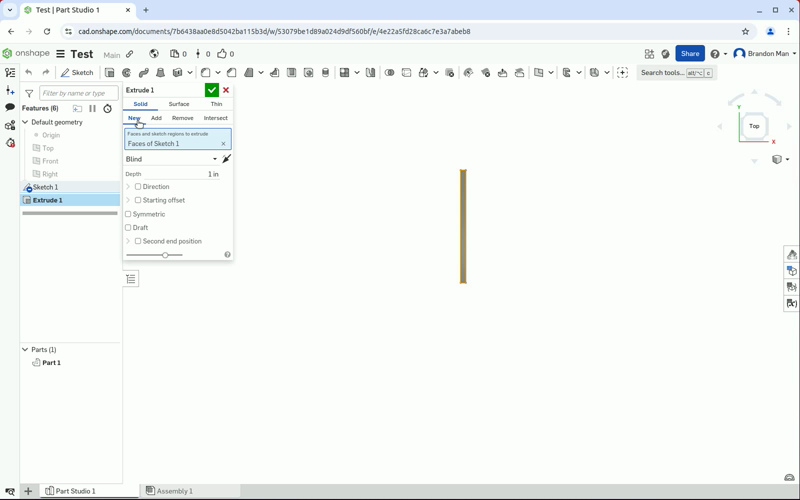
key(tab, 4)
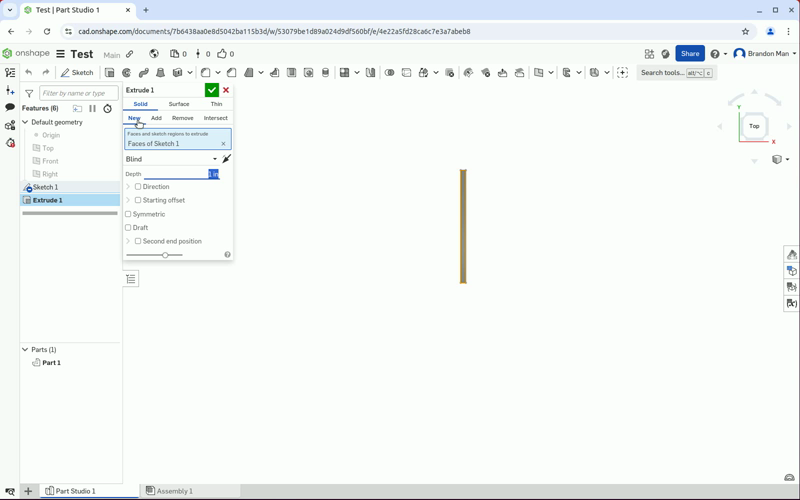
text(1.204)
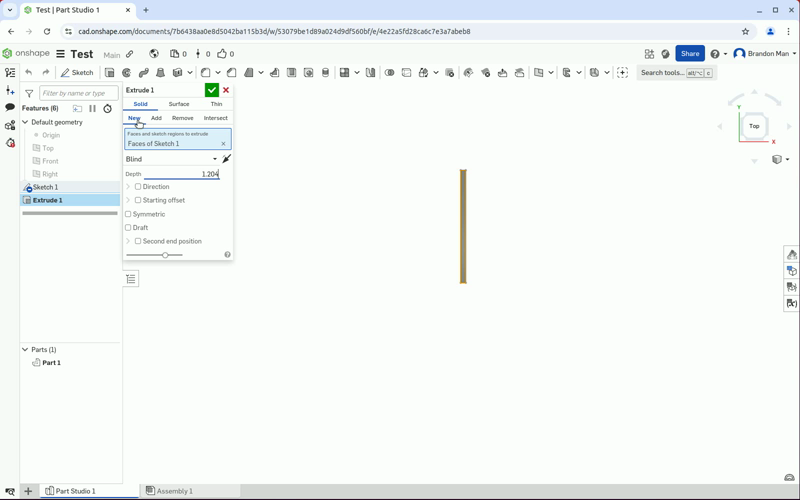
key(enter)
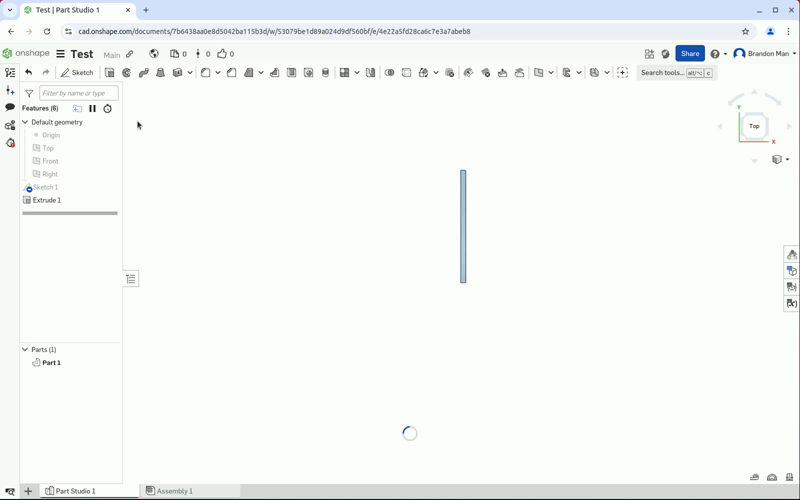
key(shift+h)
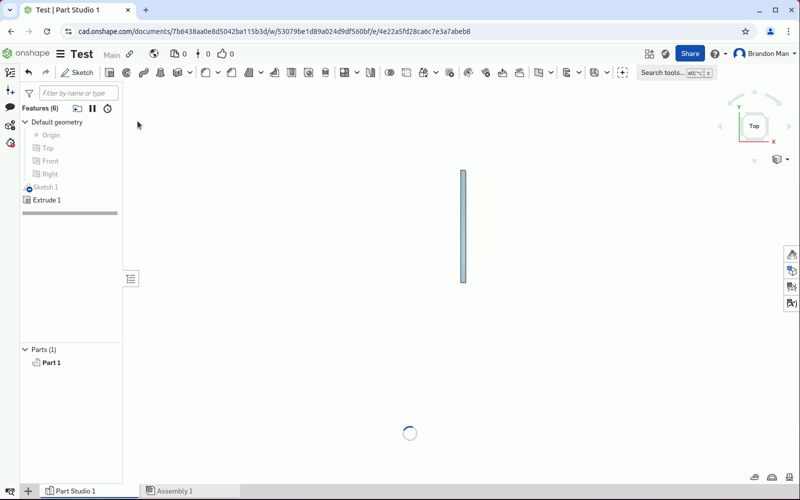
key(shift+h)
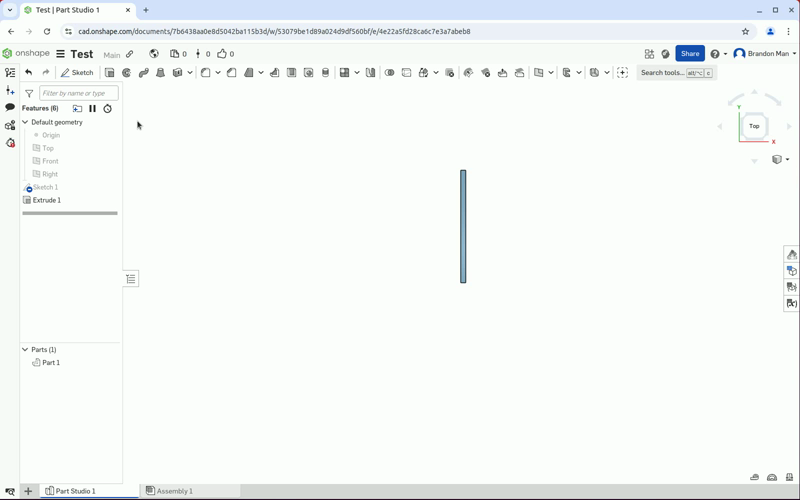
mouse_move(73, 189)
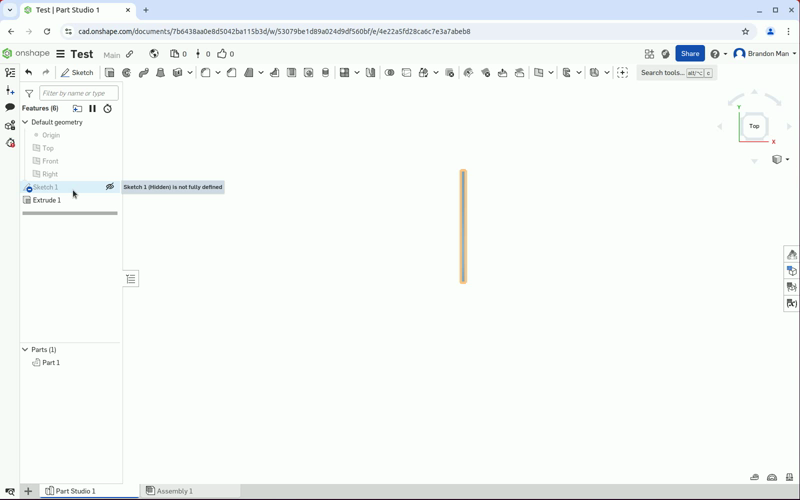
click(73, 189)
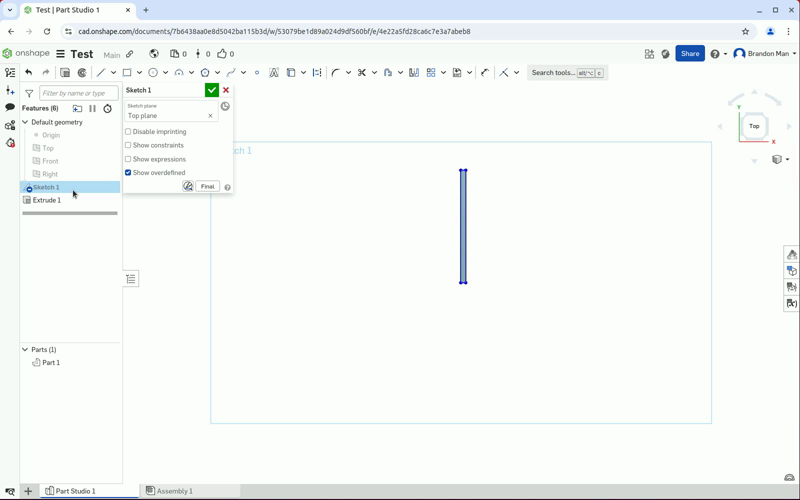
mouse_move(229, 92)
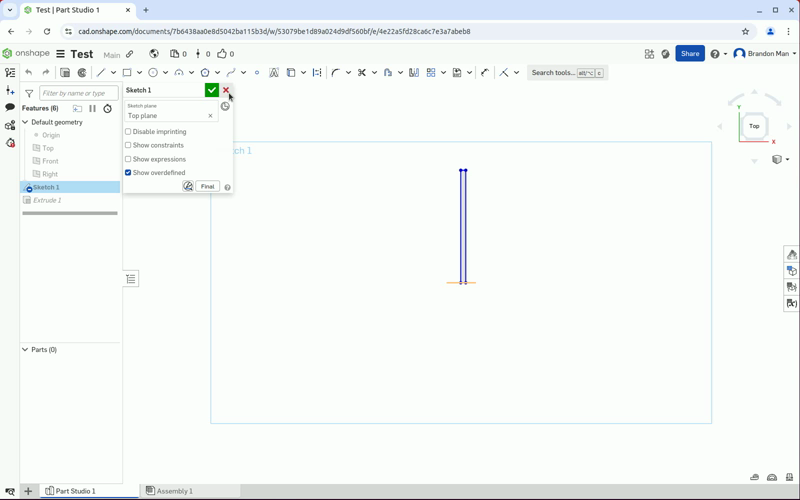
click(229, 92)
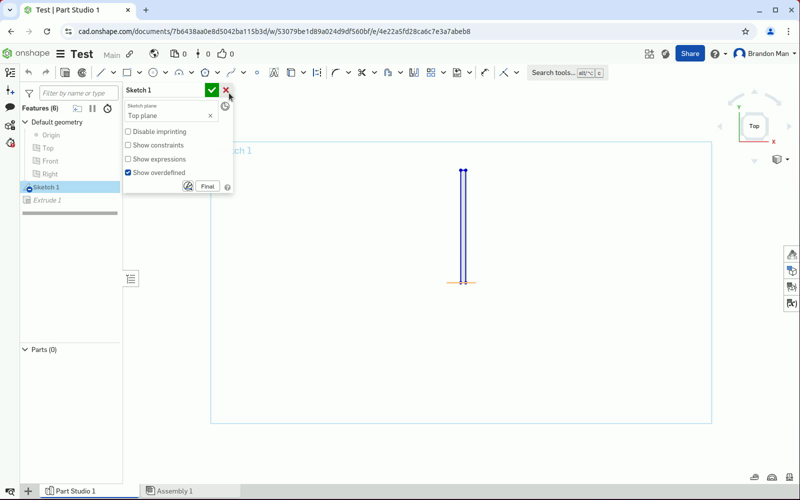
key(shift+s)
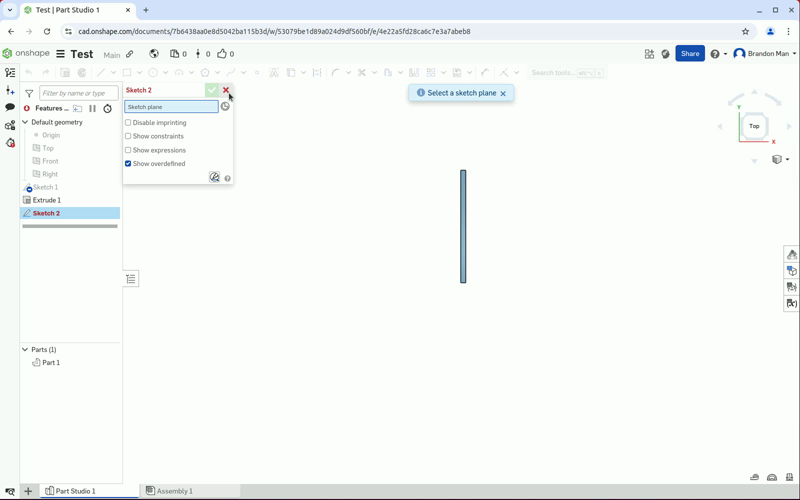
mouse_move(73, 150)
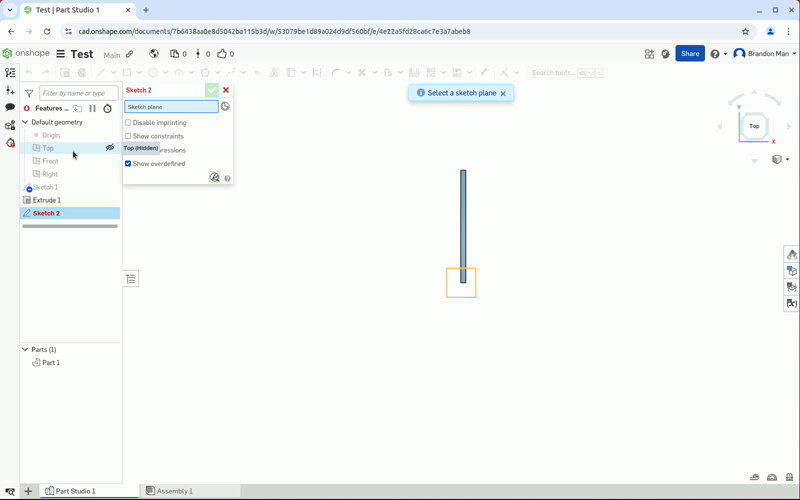
click(73, 150)
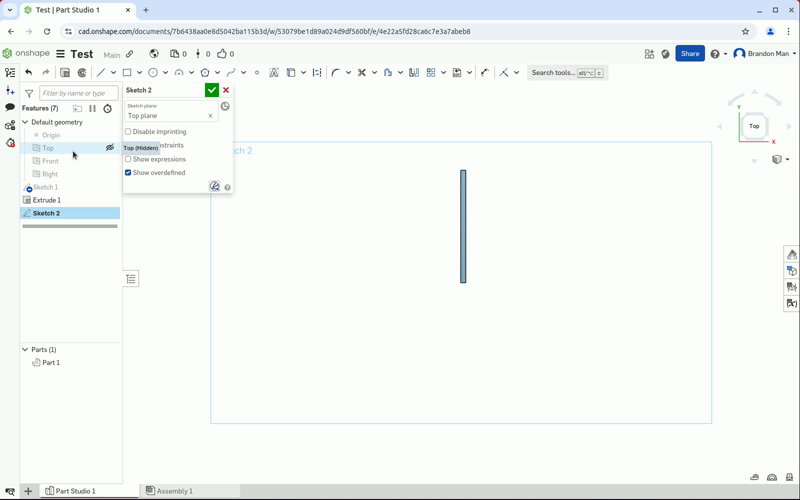
mouse_move(73, 352)
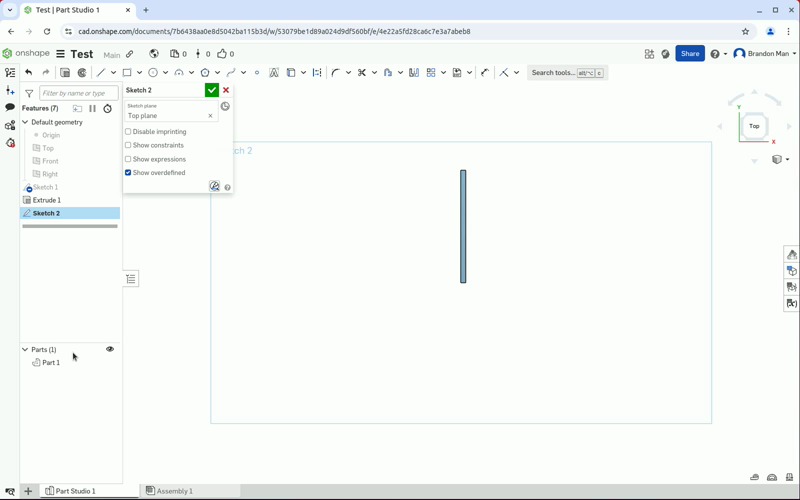
key(y)
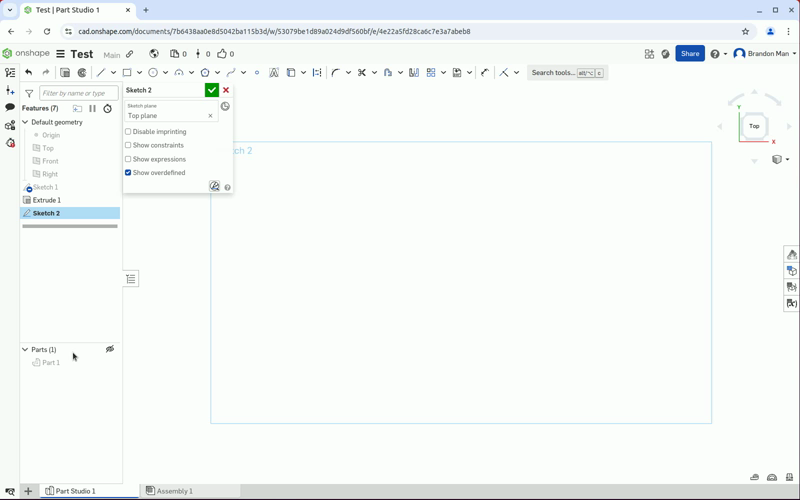
key(l)
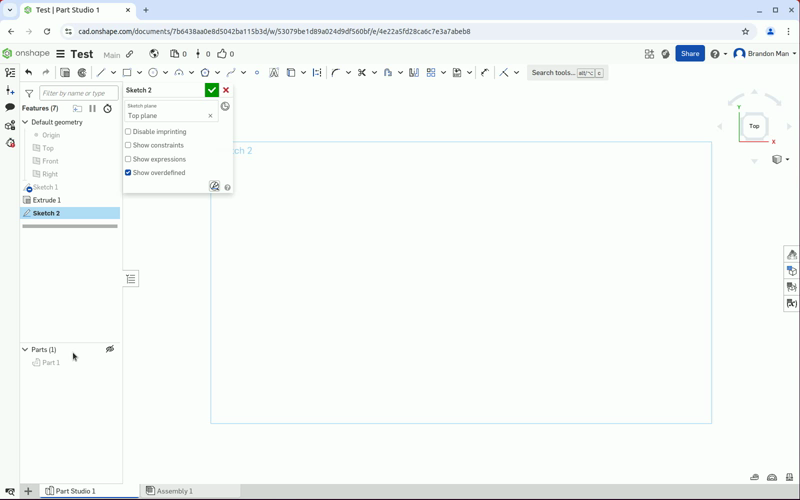
key_down(shift)
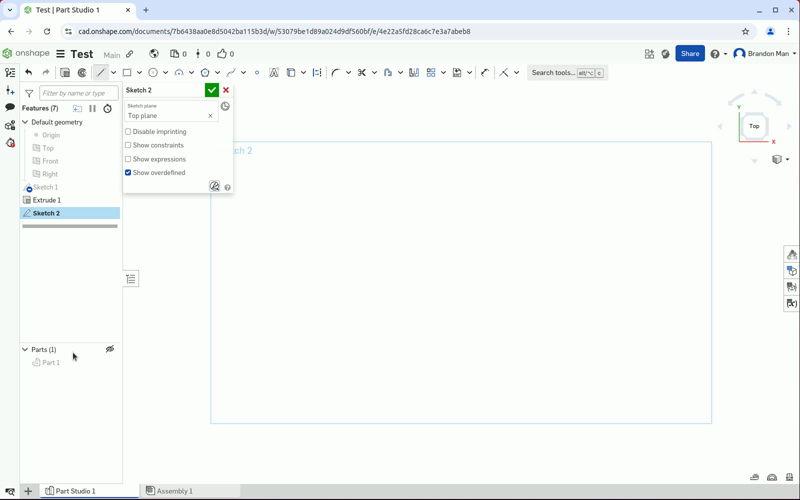
mouse_move(495, 282)
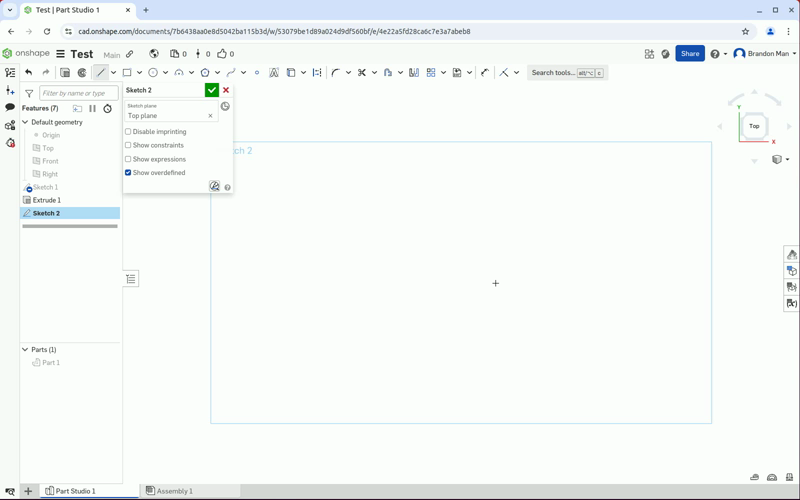
click(495, 282)
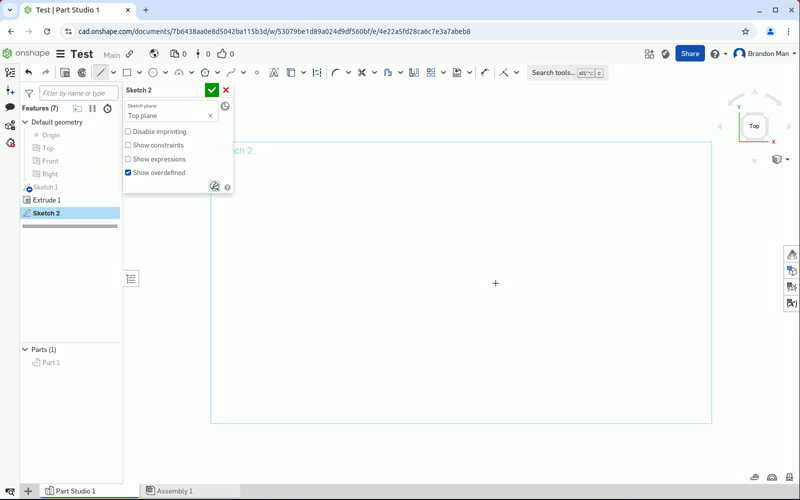
key_up(shift)
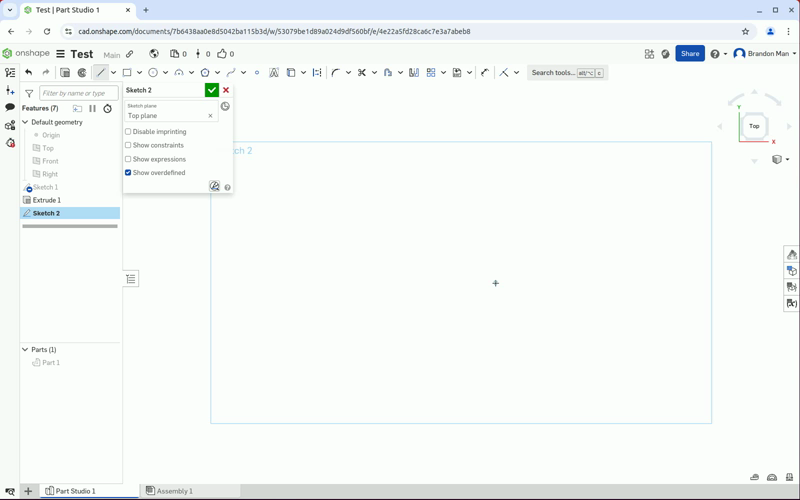
key_down(shift)
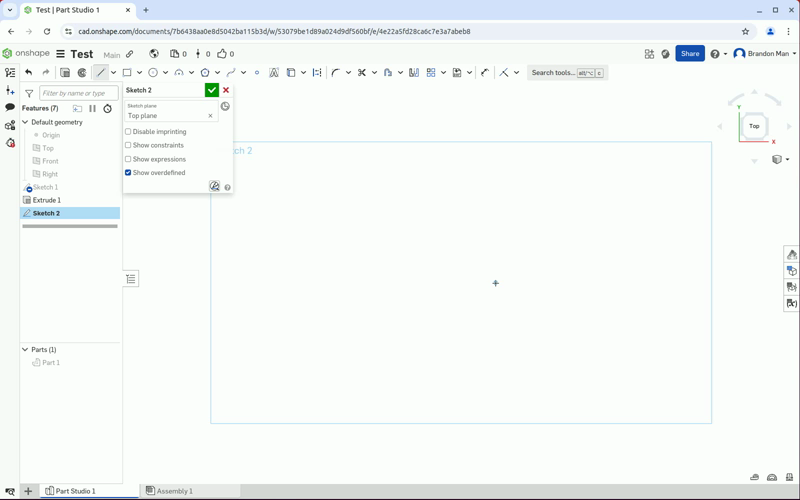
mouse_move(525, 282)
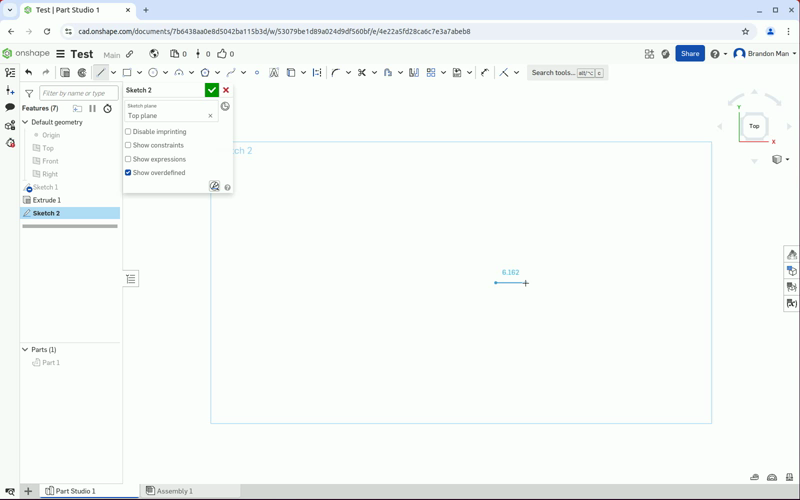
mouse_move(500, 282)
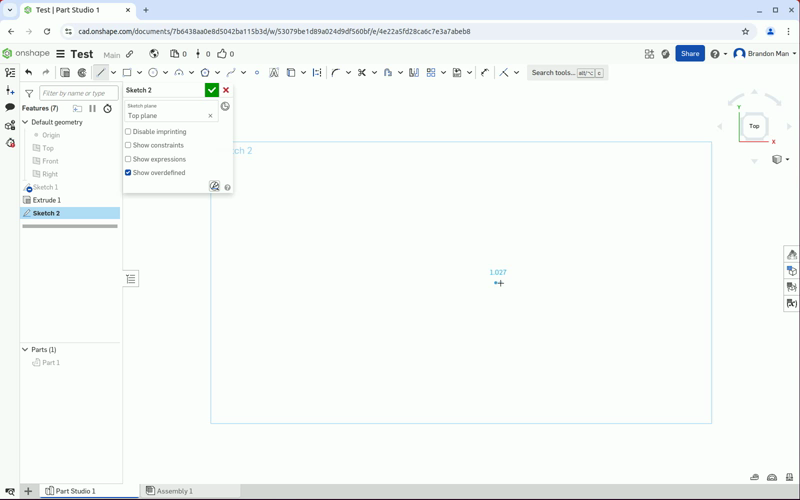
scroll(6)
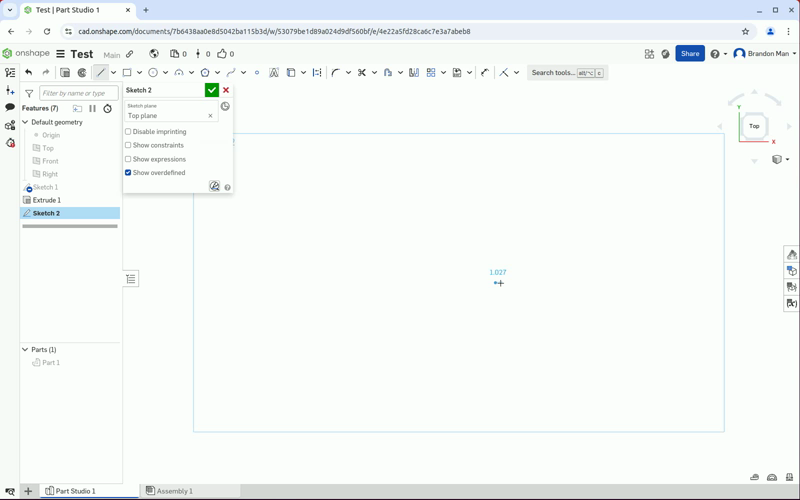
scroll(6)
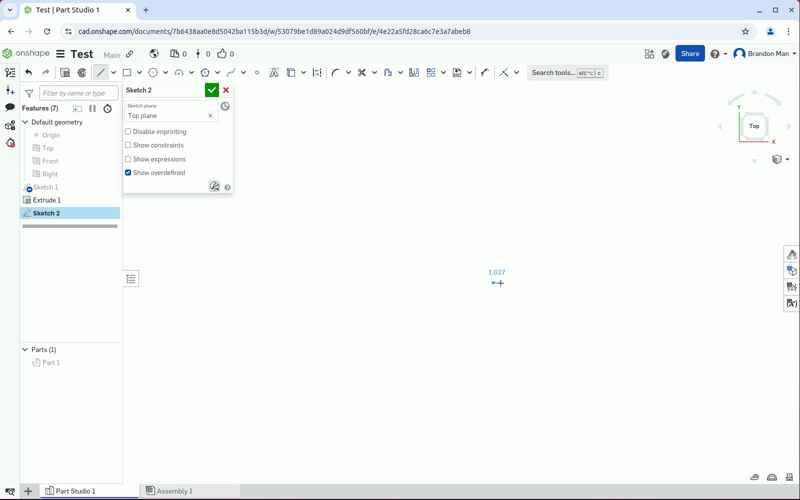
scroll(6)
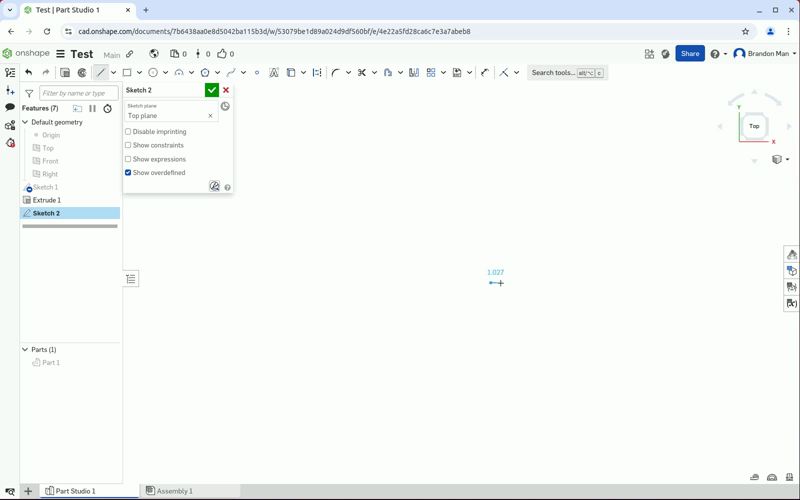
scroll(6)
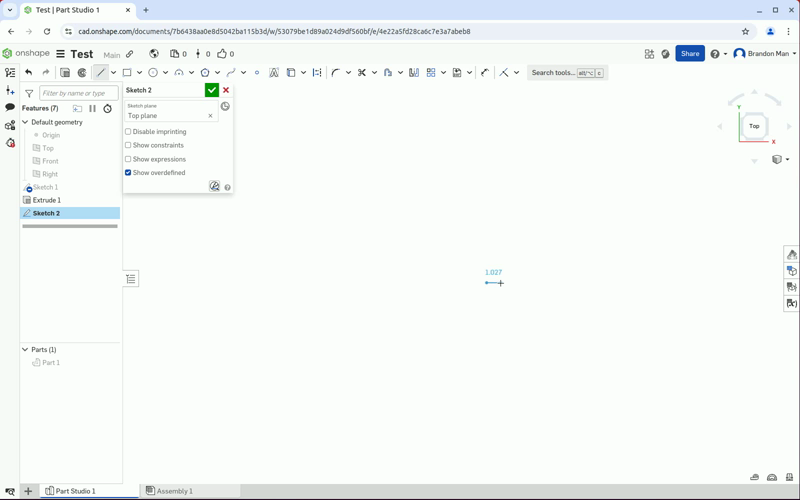
scroll(6)
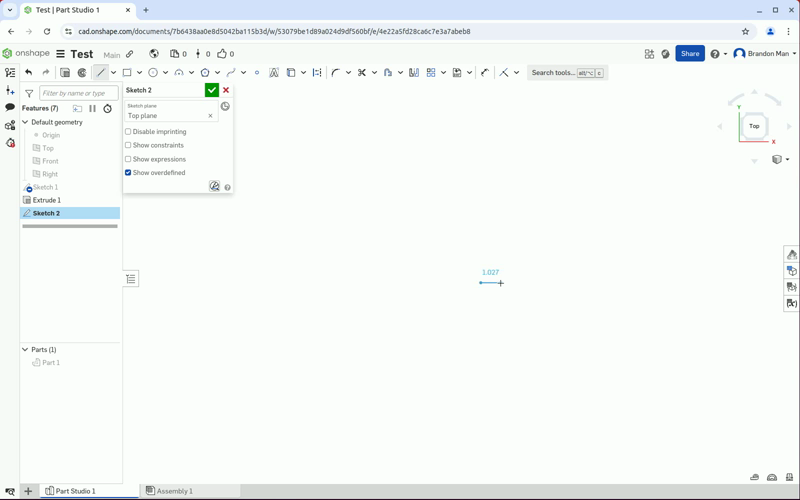
scroll(6)
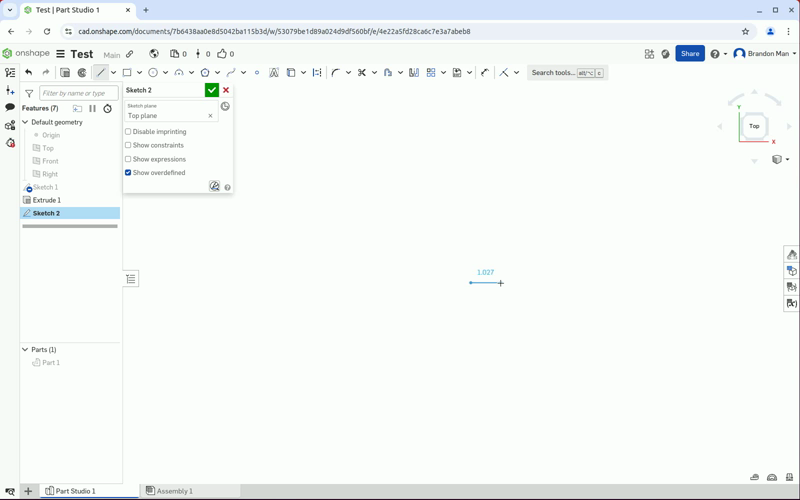
scroll(6)
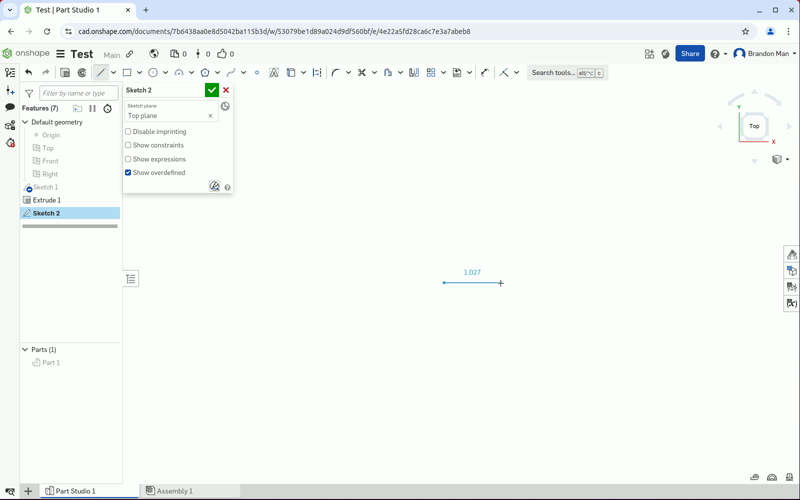
click(500, 282)
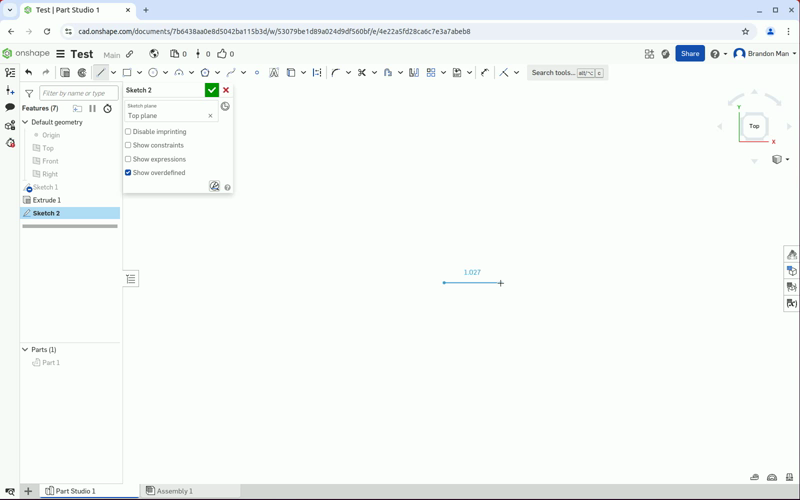
scroll(-6)
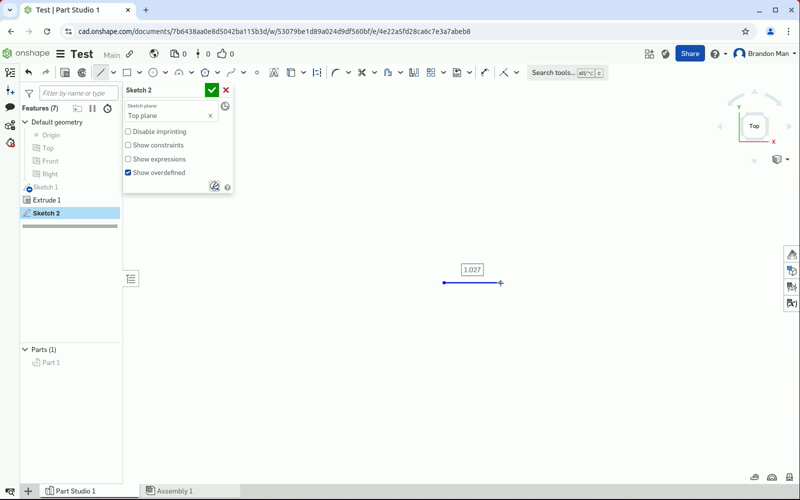
scroll(-6)
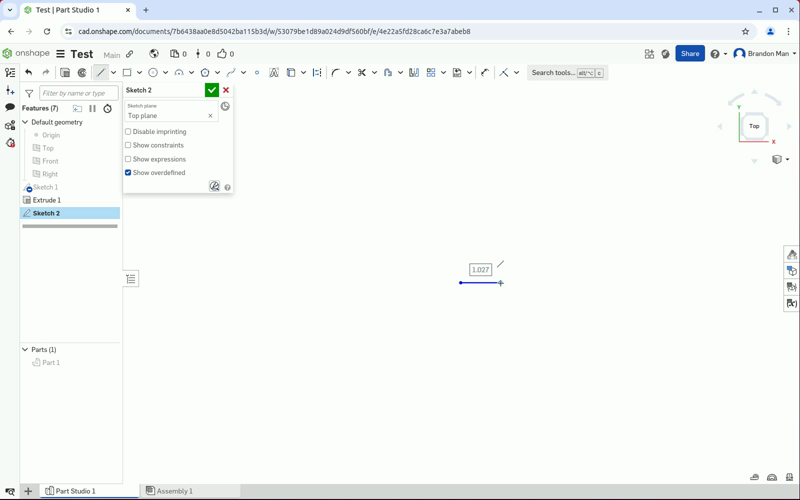
scroll(-6)
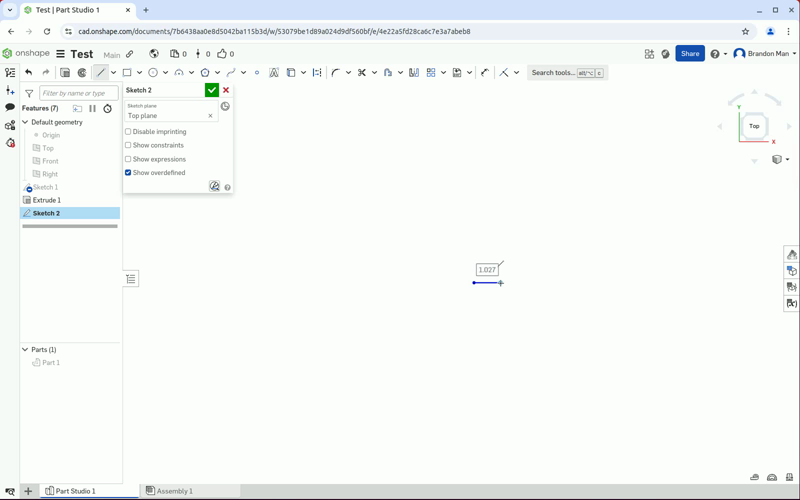
scroll(-6)
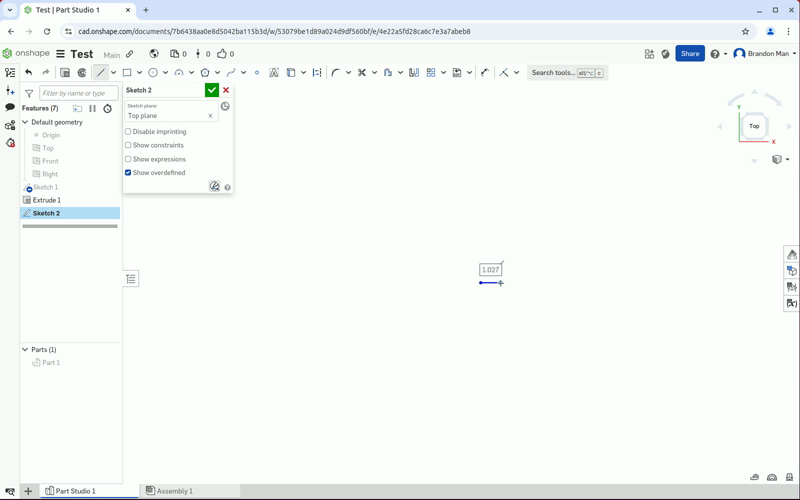
scroll(-6)
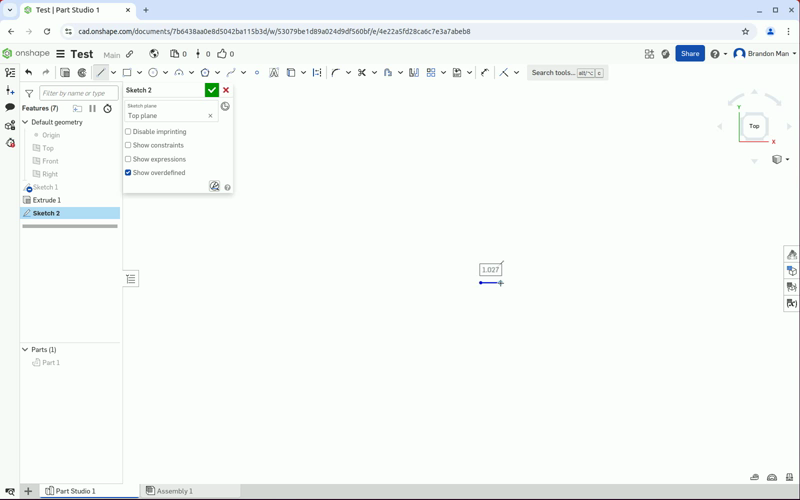
scroll(-6)
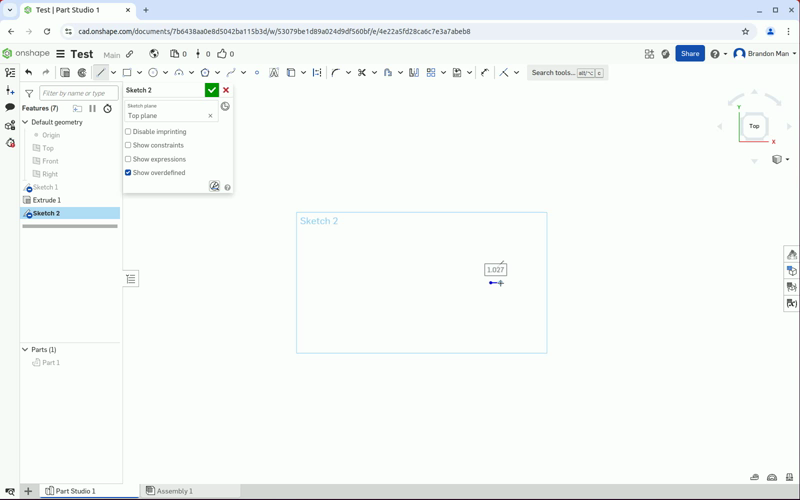
scroll(-6)
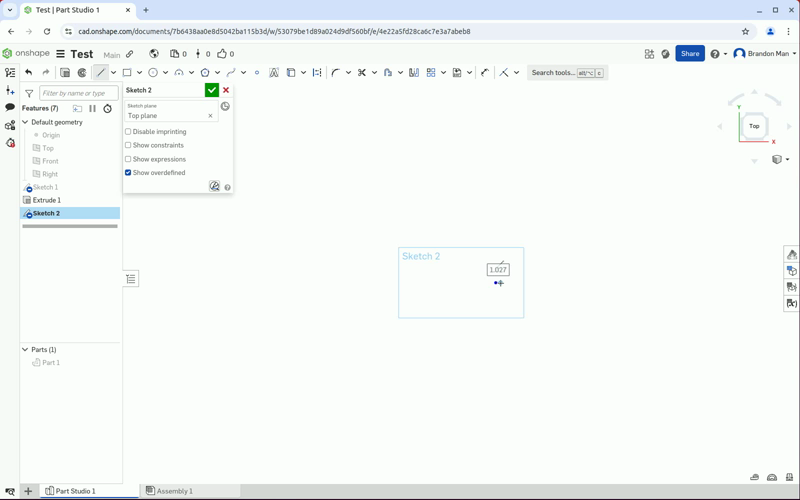
key_up(shift)
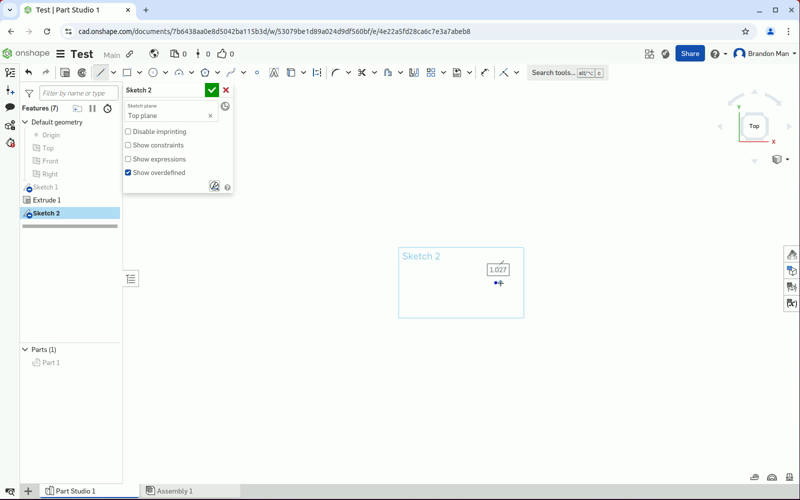
key_down(shift)
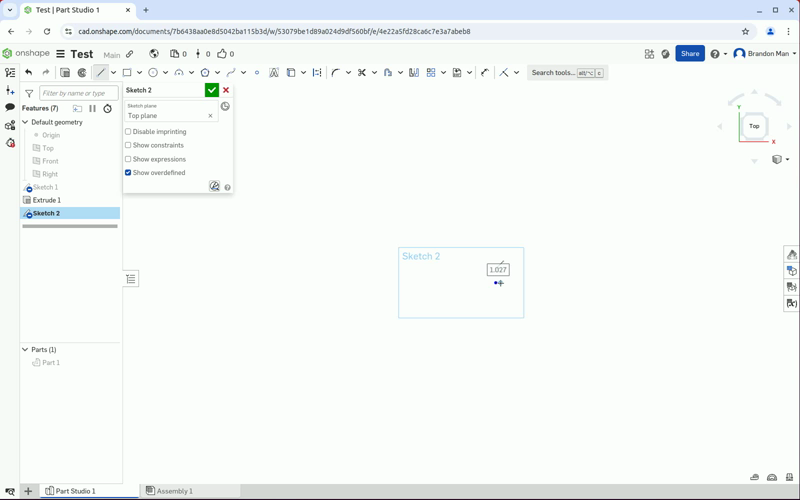
mouse_move(500, 170)
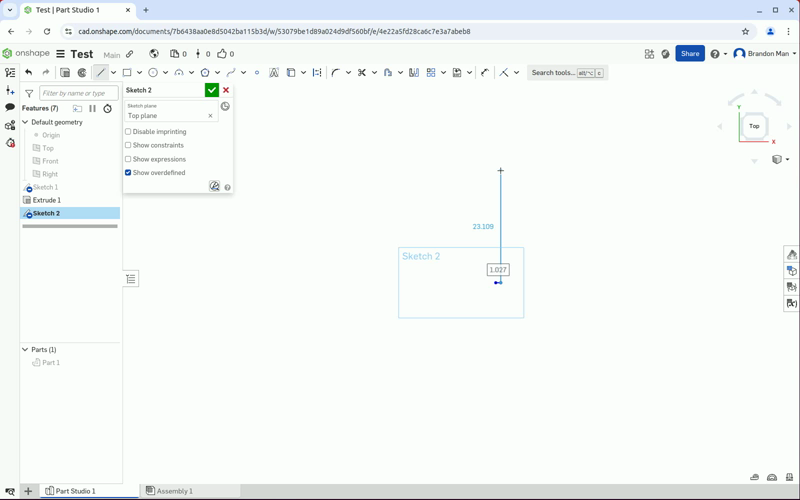
click(500, 170)
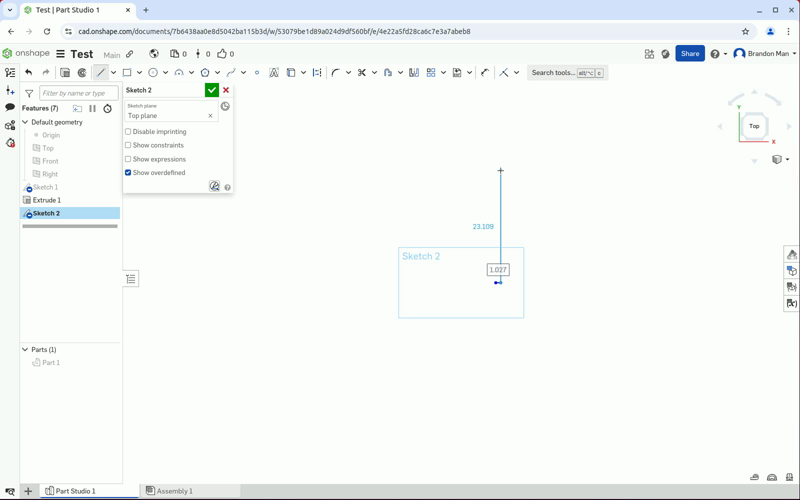
key_up(shift)
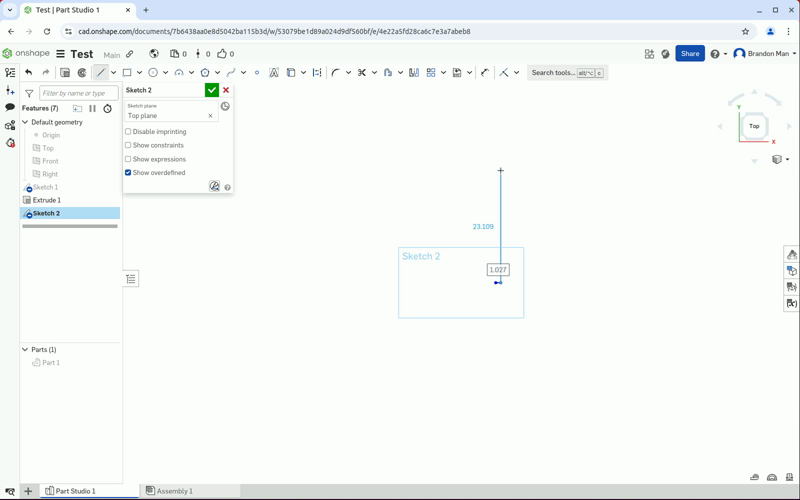
key_down(shift)
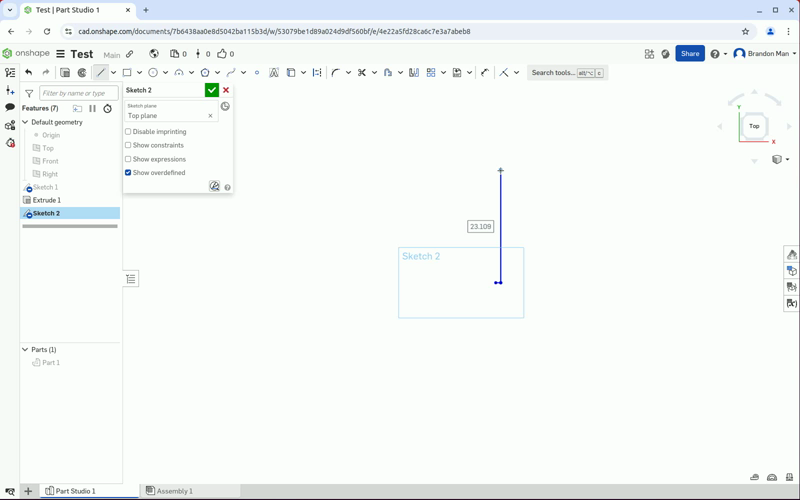
mouse_move(530, 170)
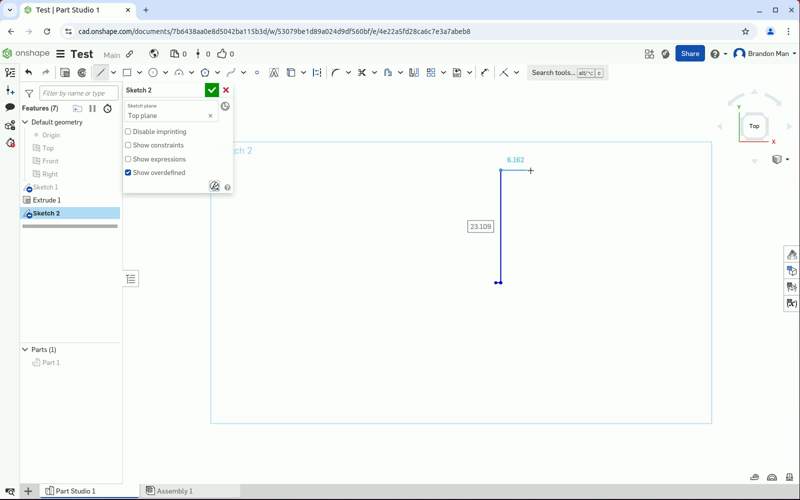
mouse_move(495, 170)
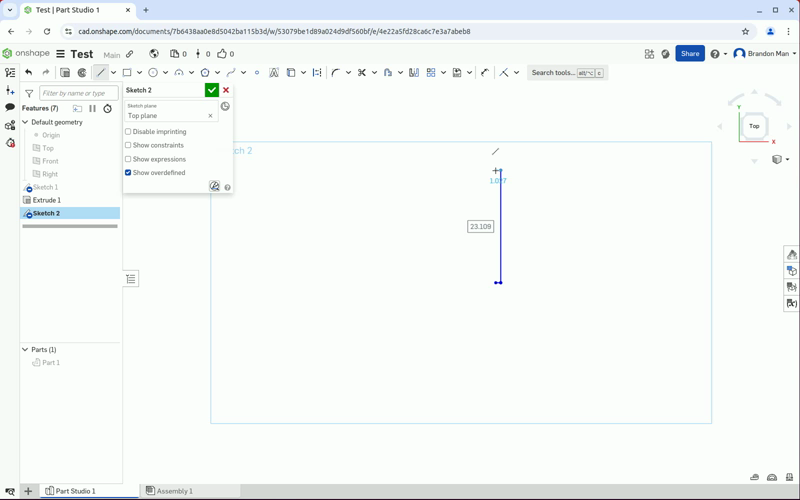
scroll(6)
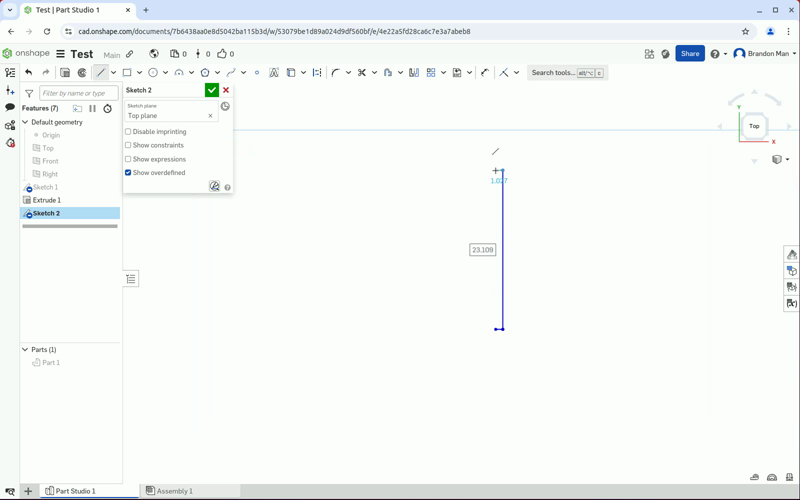
scroll(6)
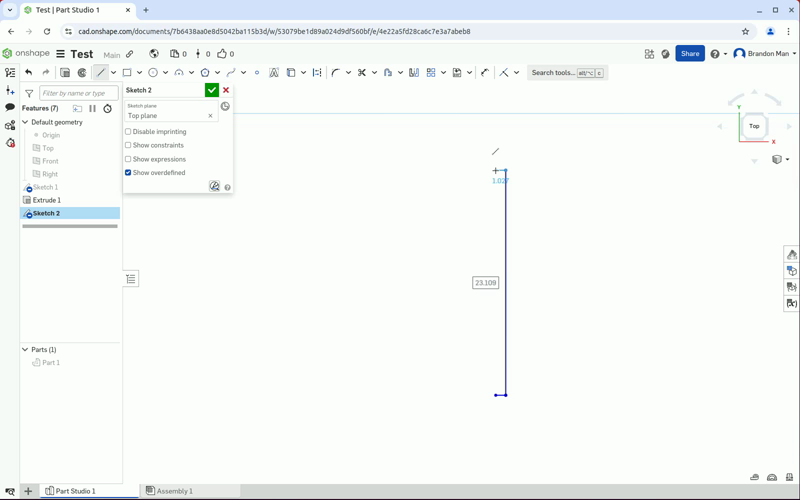
scroll(6)
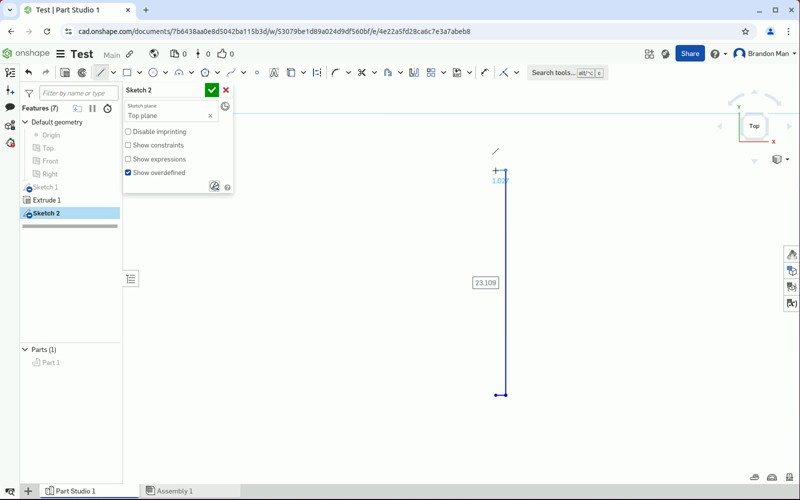
scroll(6)
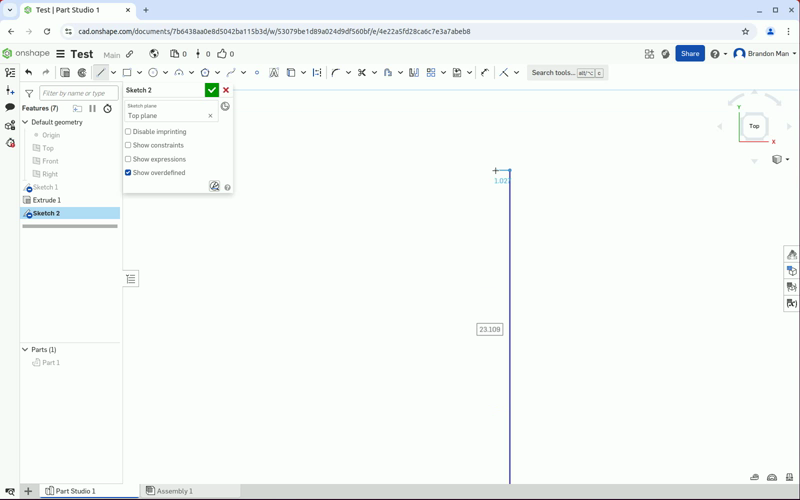
scroll(6)
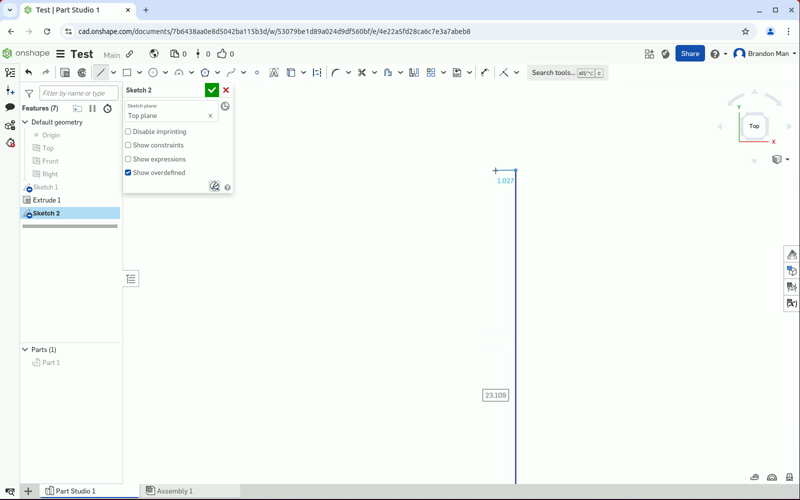
scroll(6)
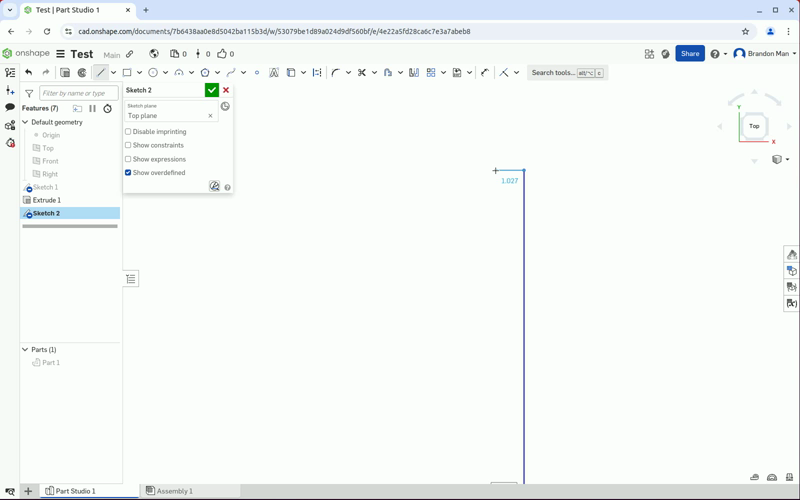
scroll(6)
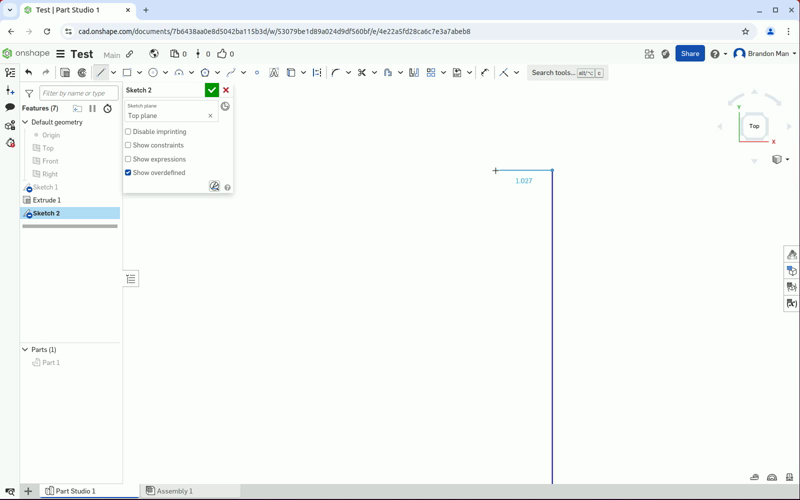
click(495, 170)
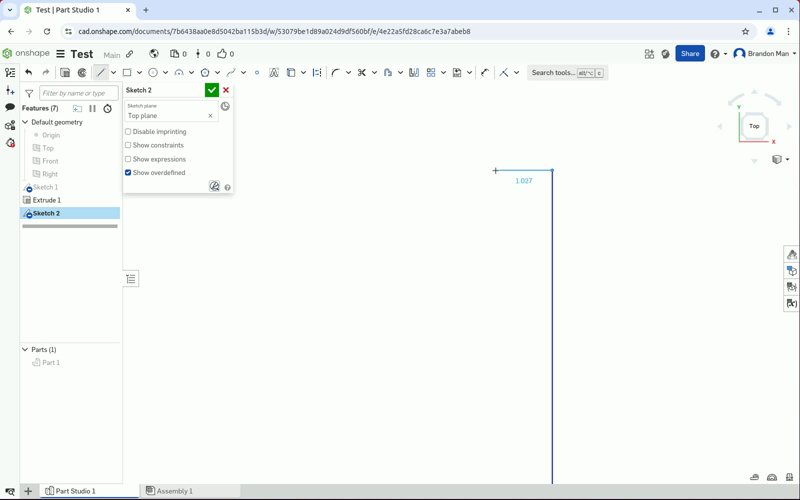
scroll(-6)
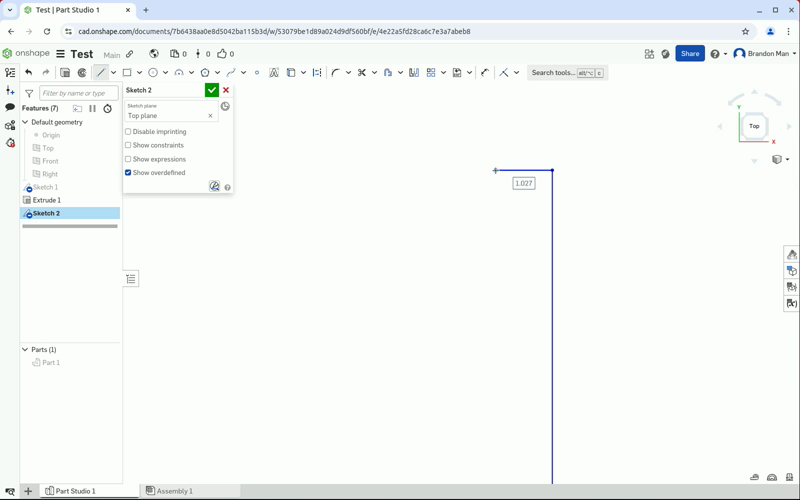
scroll(-6)
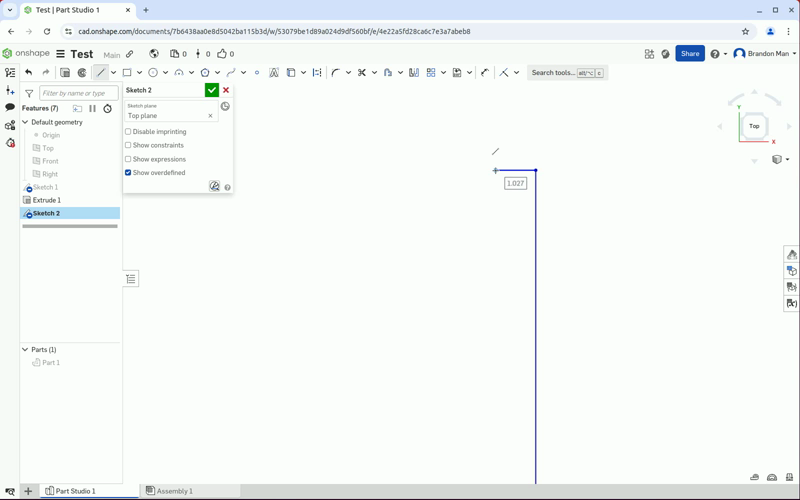
scroll(-6)
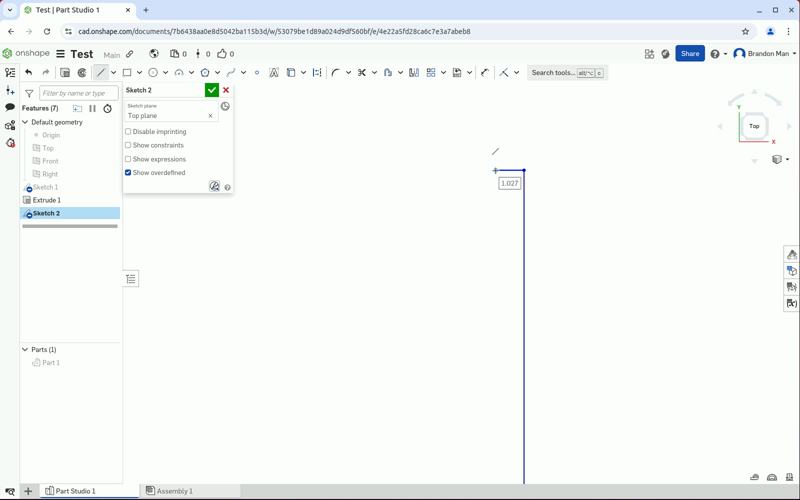
scroll(-6)
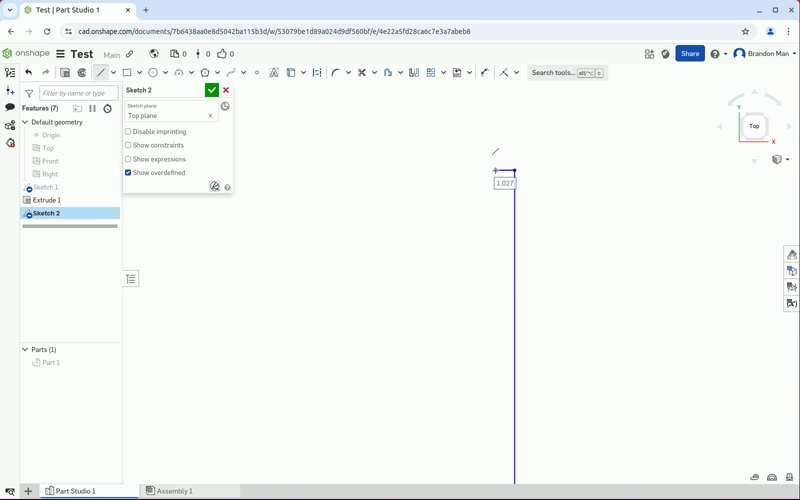
scroll(-6)
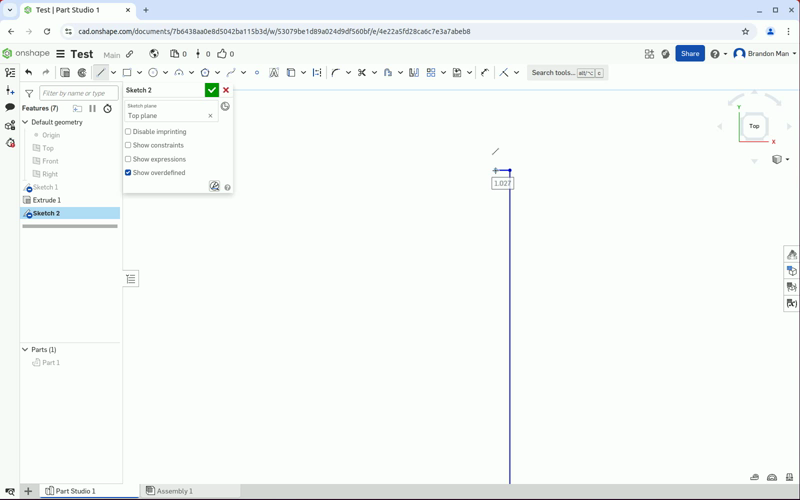
scroll(-6)
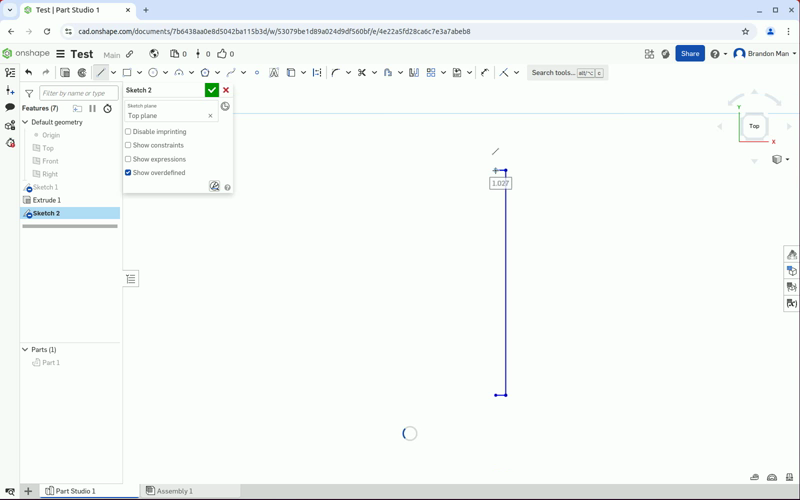
scroll(-6)
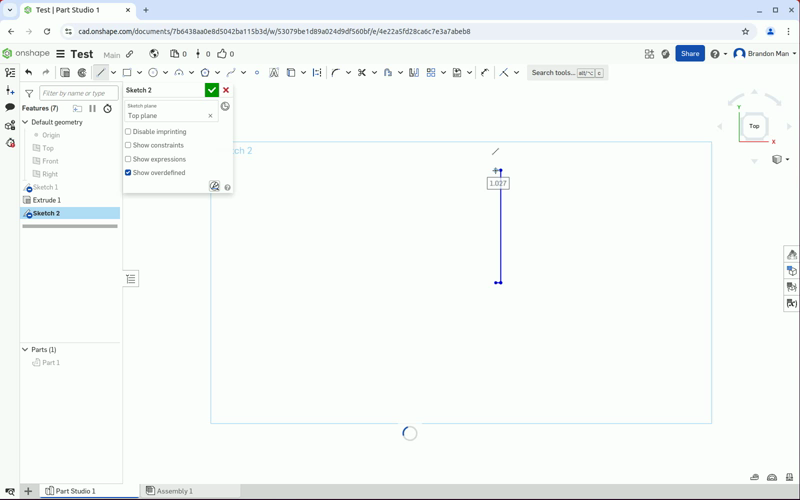
key_up(shift)
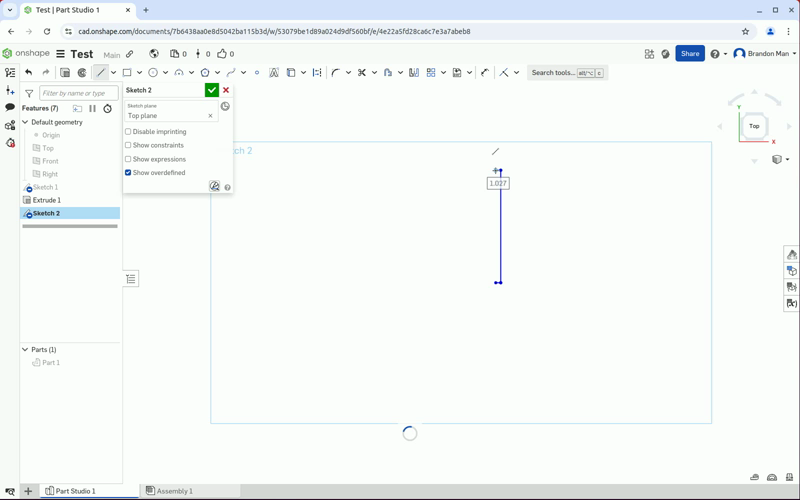
key_down(shift)
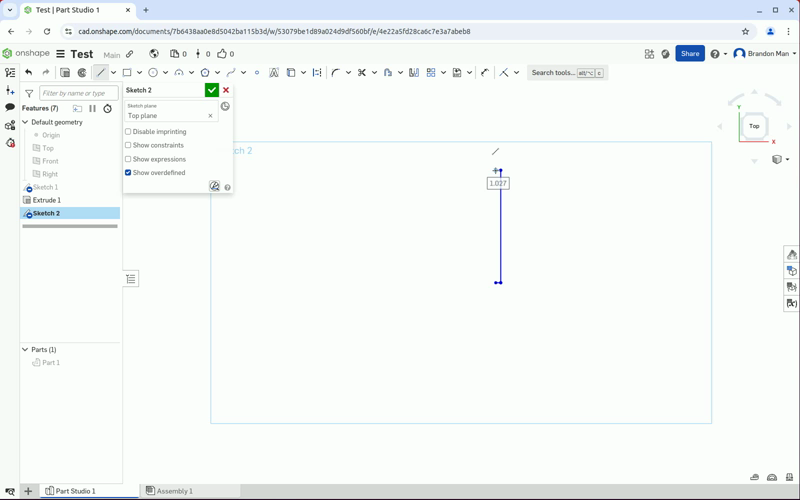
mouse_move(495, 282)
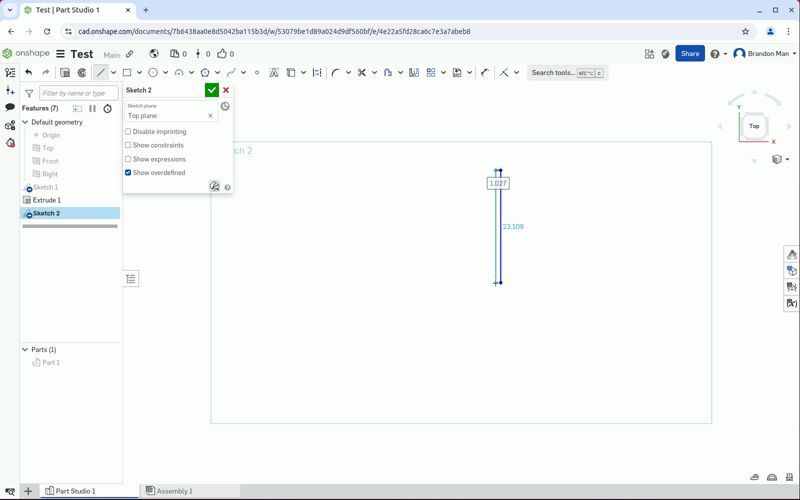
key_up(shift)
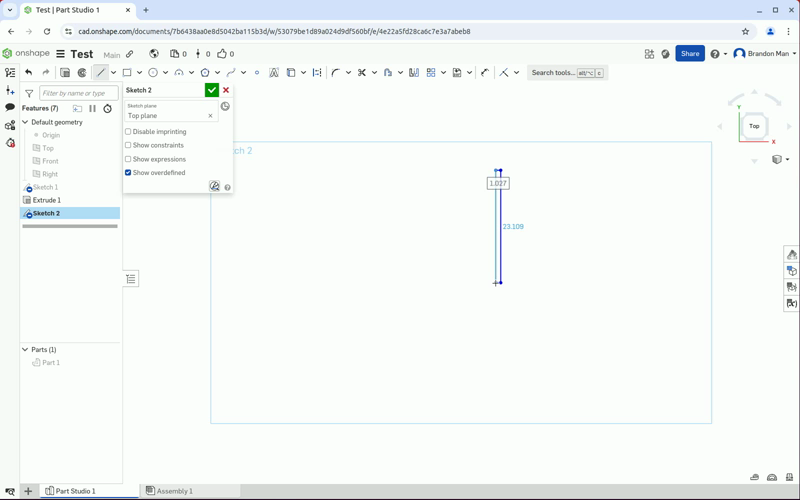
click(495, 282)
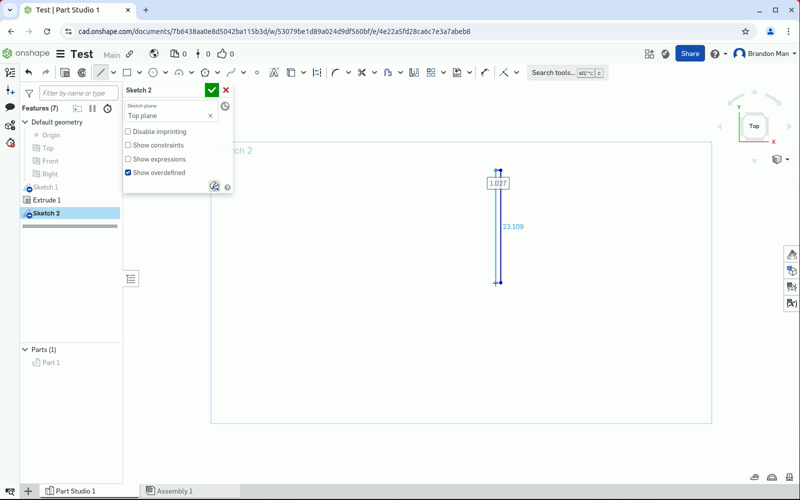
key(esc)
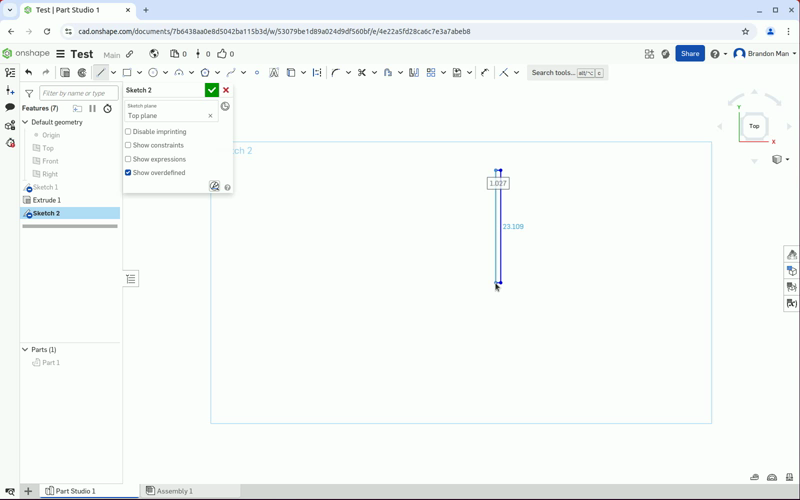
mouse_move(498, 280)
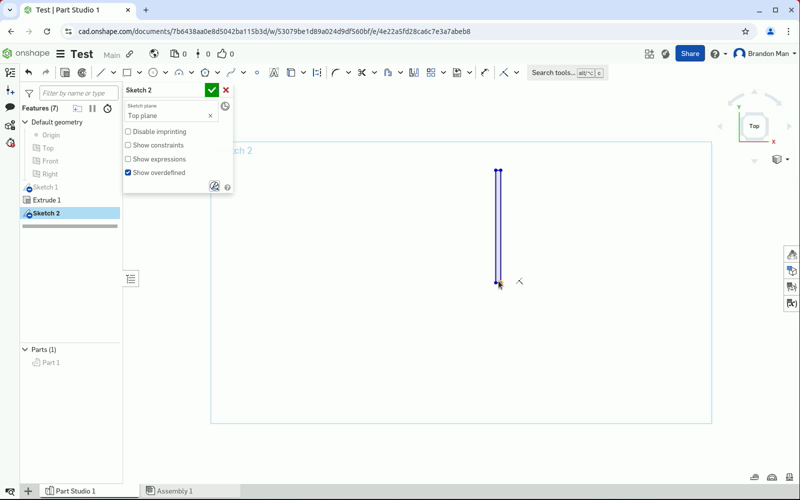
scroll(6)
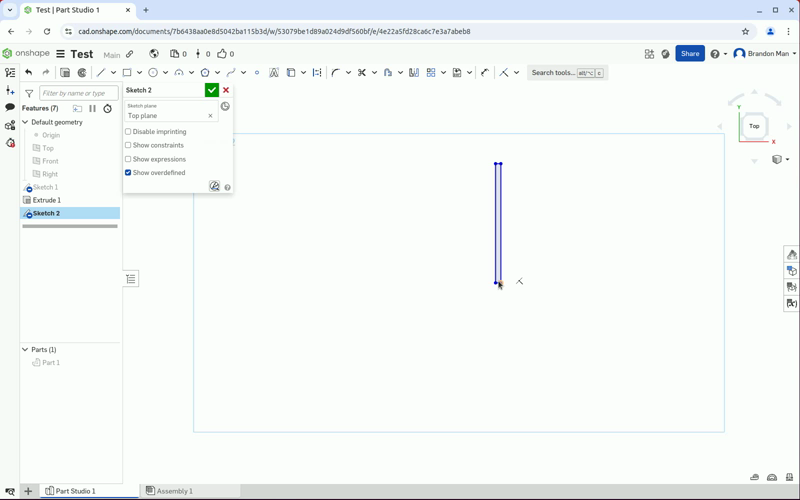
scroll(6)
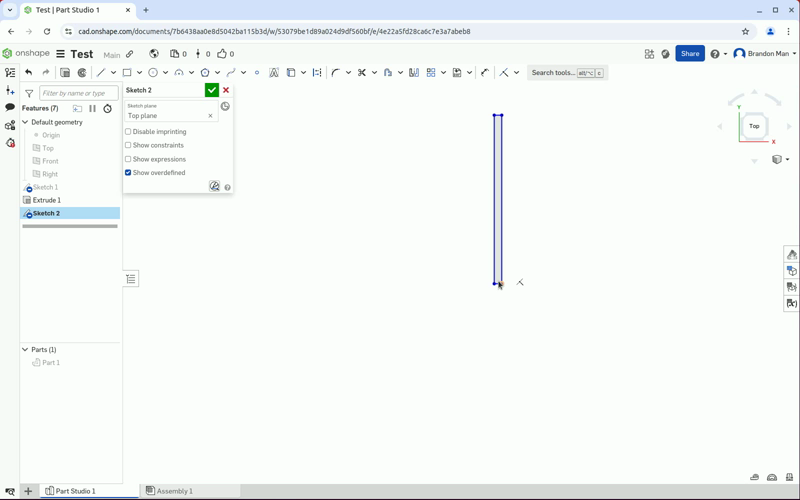
scroll(6)
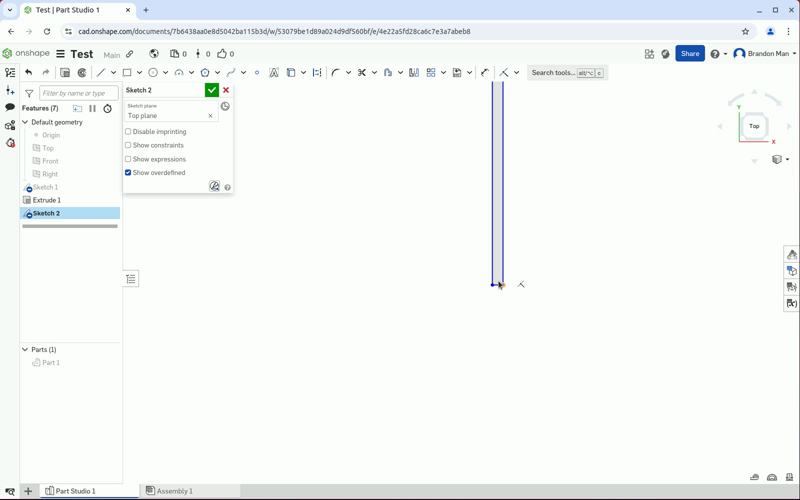
scroll(6)
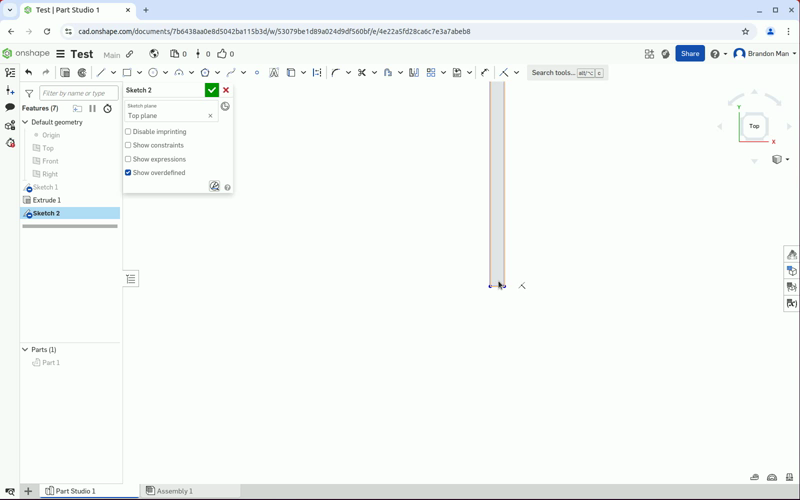
scroll(6)
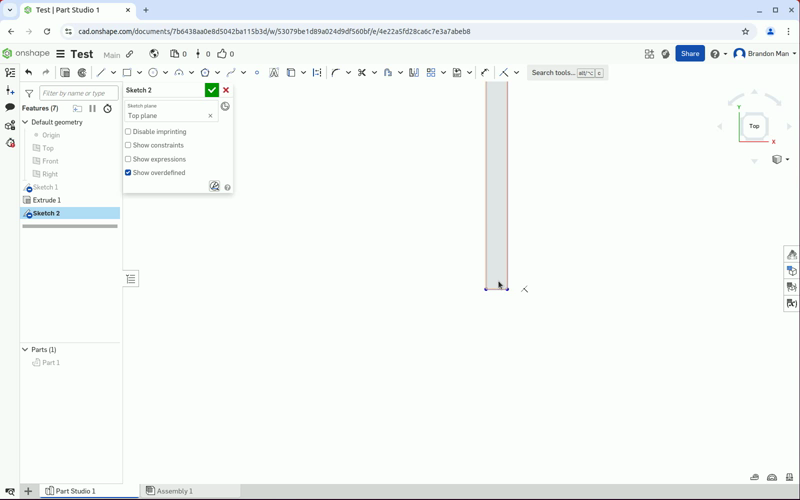
scroll(6)
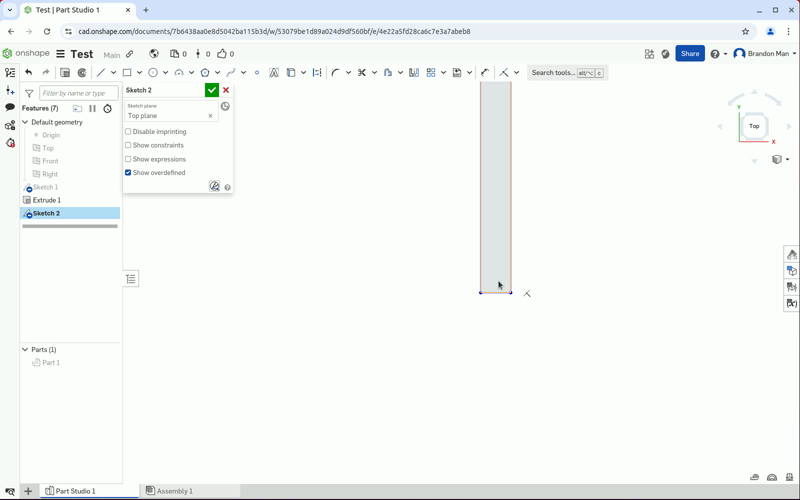
scroll(6)
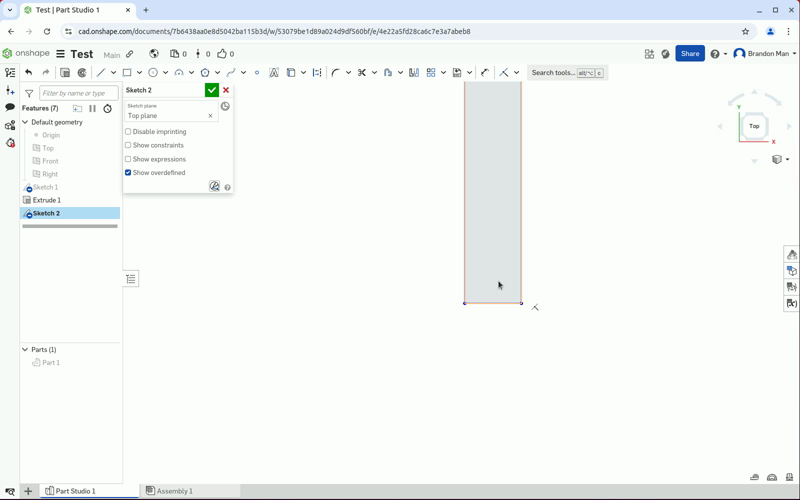
click(498, 280)
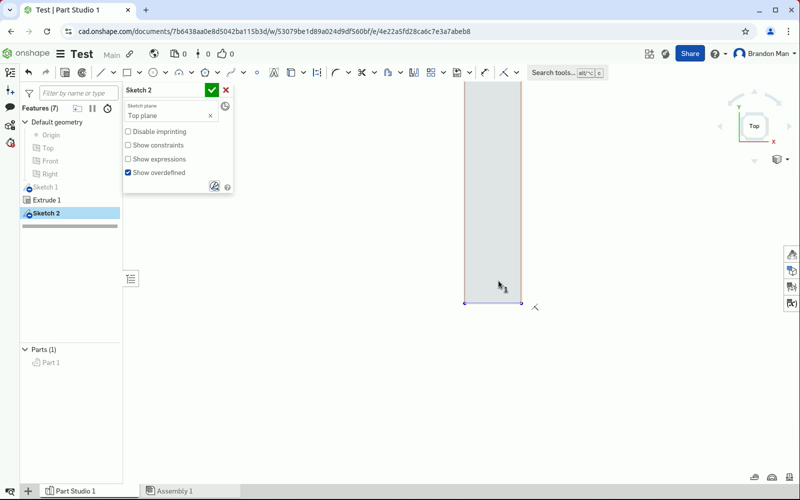
scroll(-6)
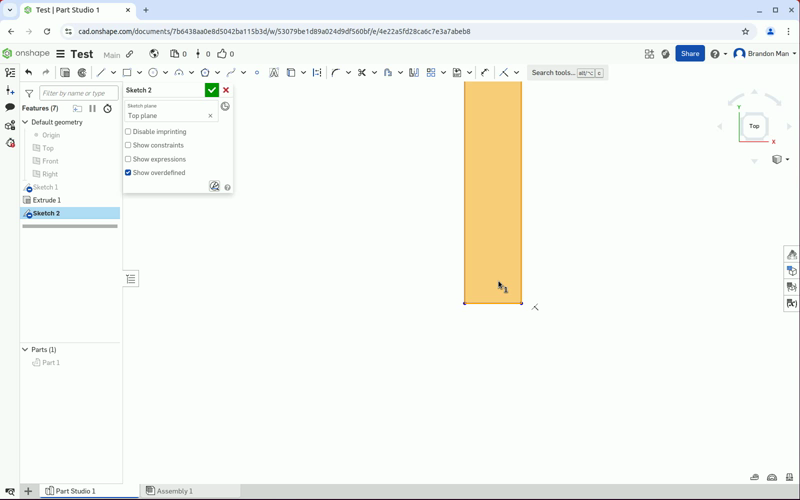
scroll(-6)
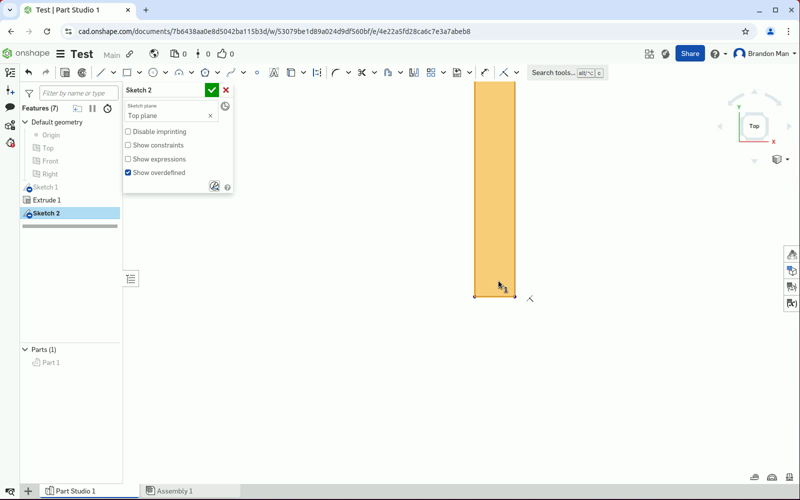
scroll(-6)
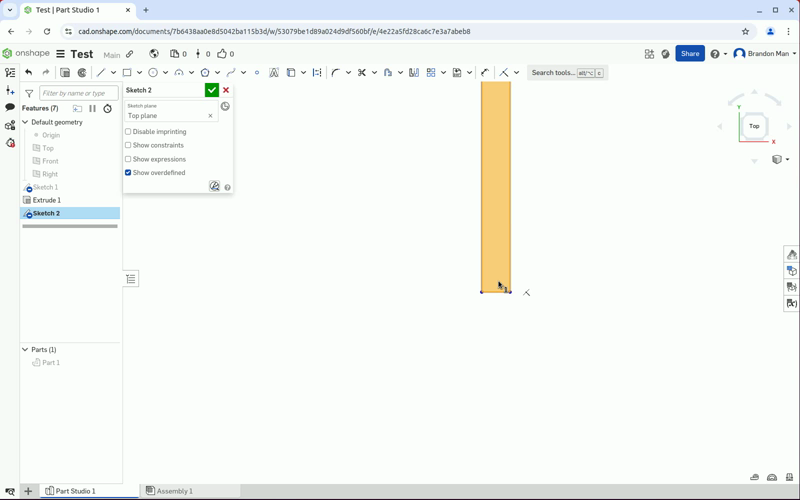
scroll(-6)
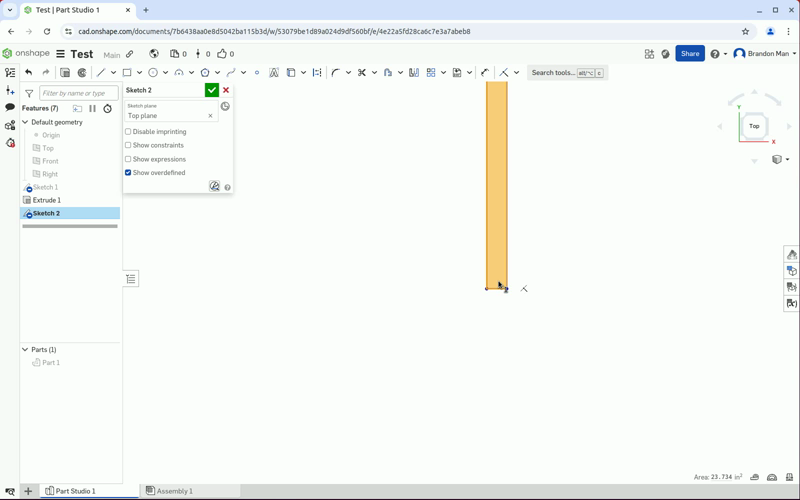
scroll(-6)
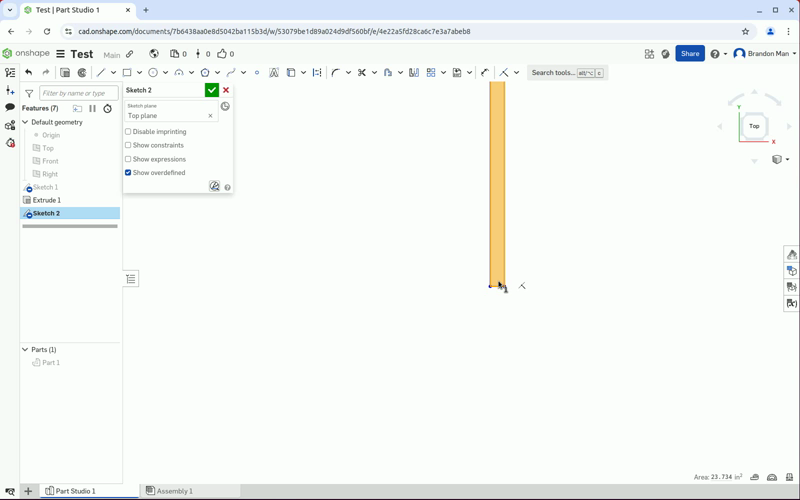
scroll(-6)
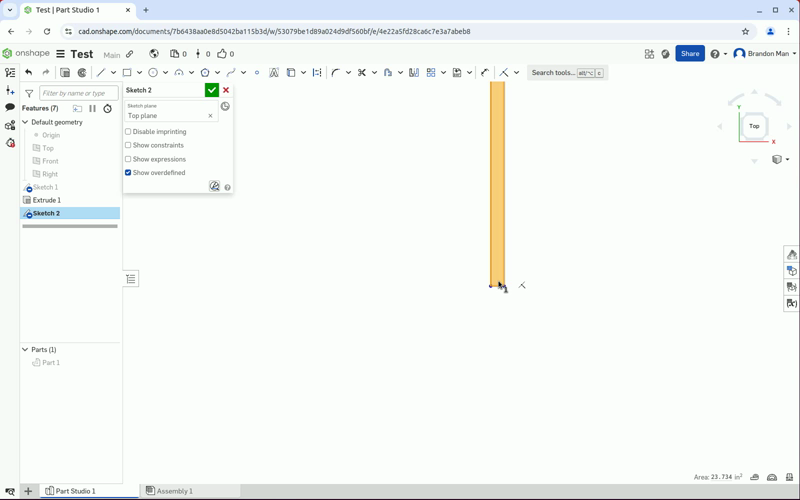
scroll(-6)
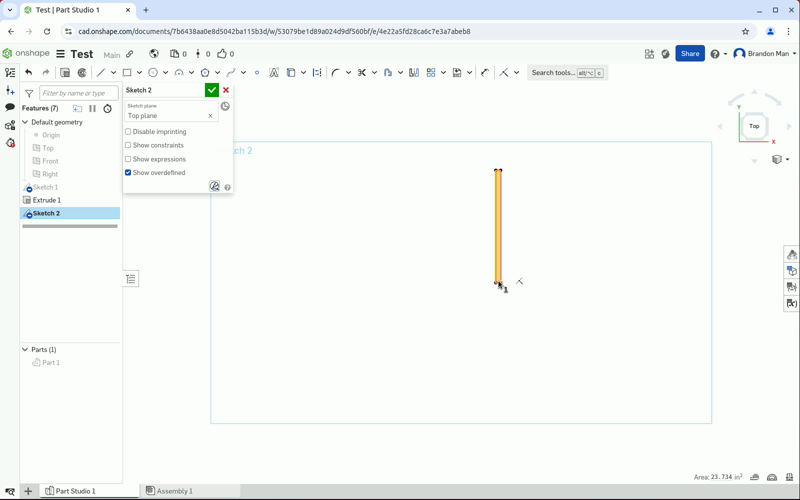
mouse_move(73, 352)
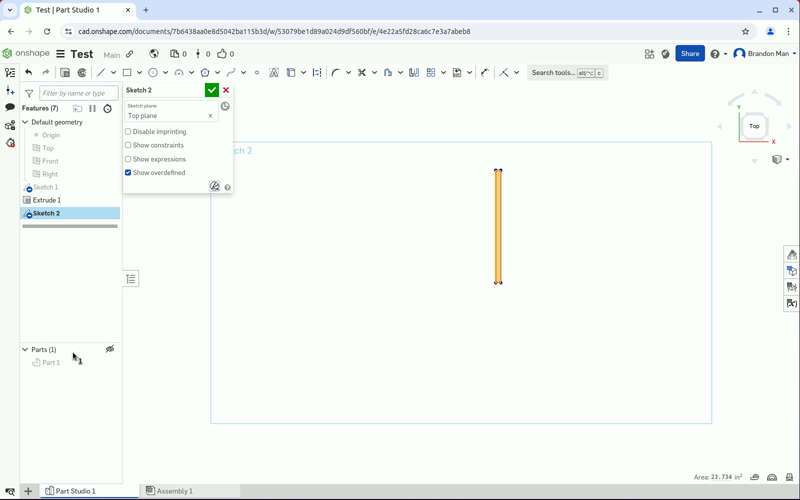
key(shift+y)
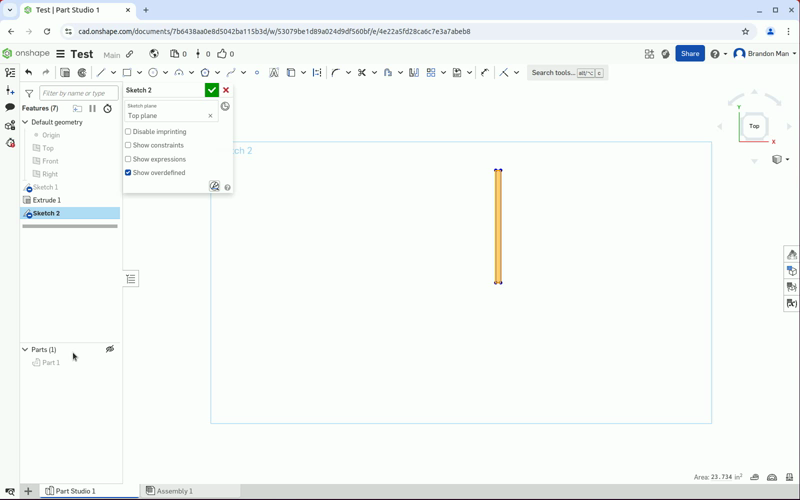
key(shift+e)
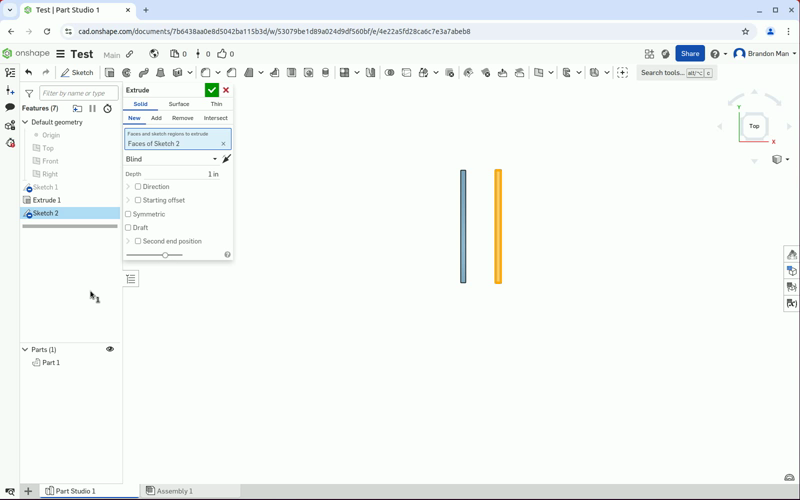
mouse_move(143, 106)
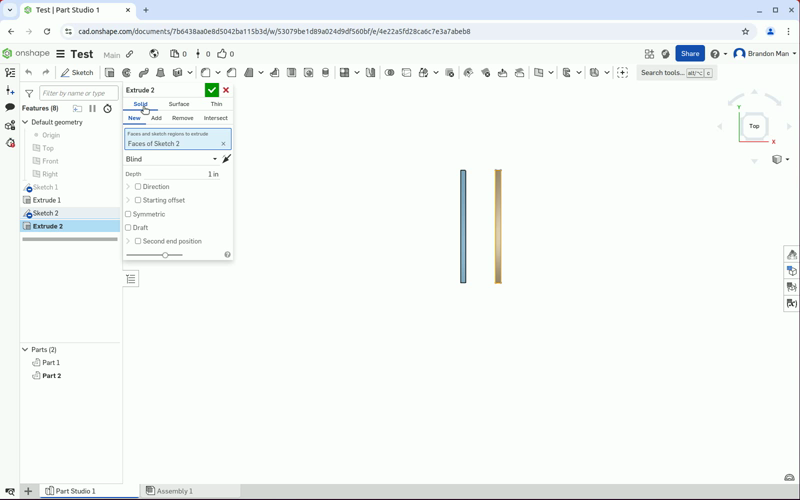
click(143, 106)
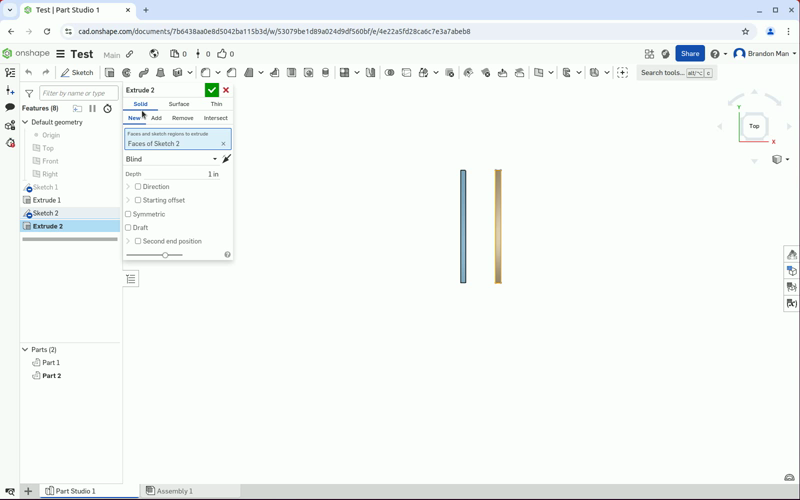
mouse_move(137, 120)
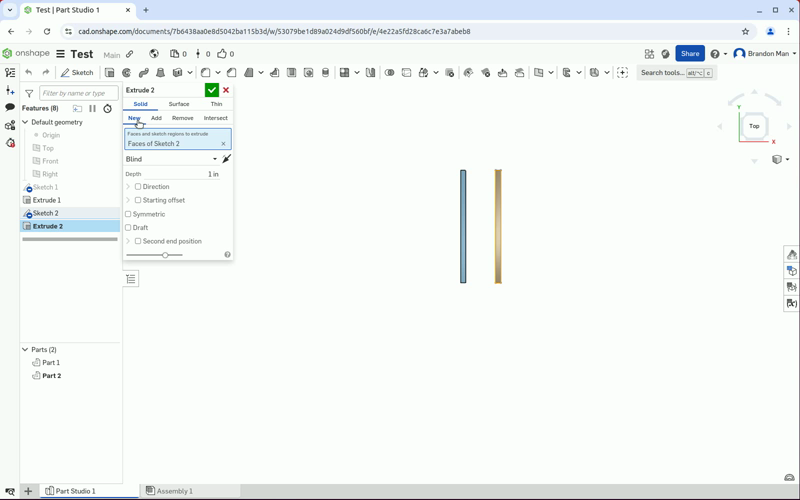
click(137, 120)
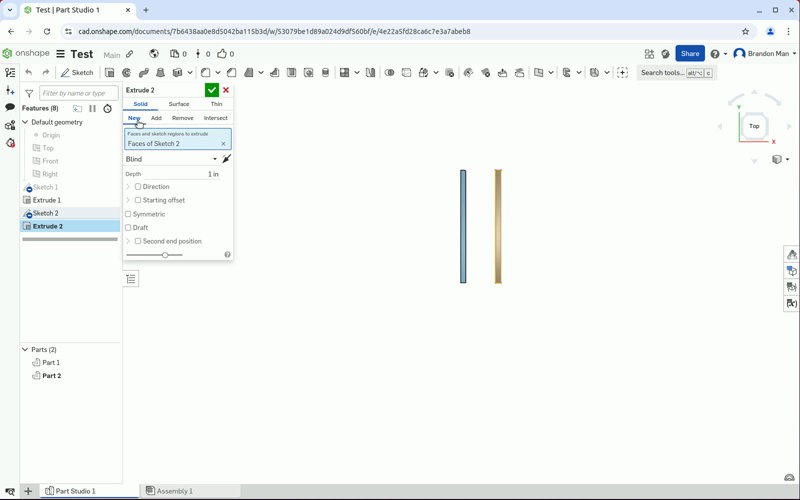
key(tab, 4)
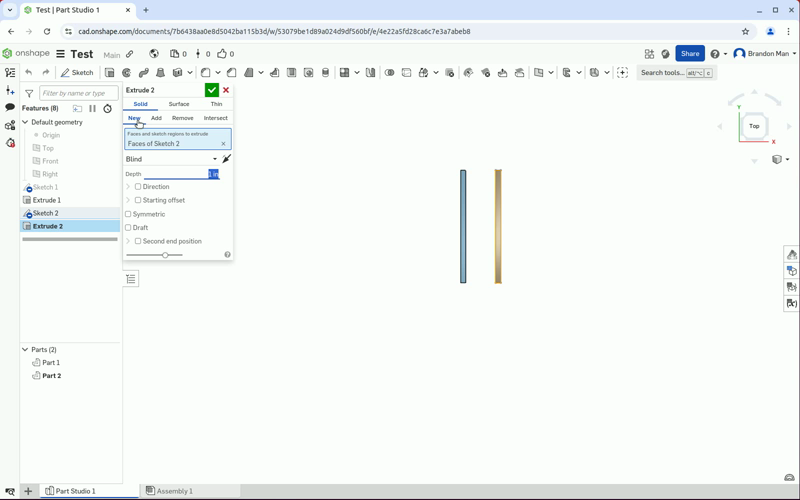
text(1.204)
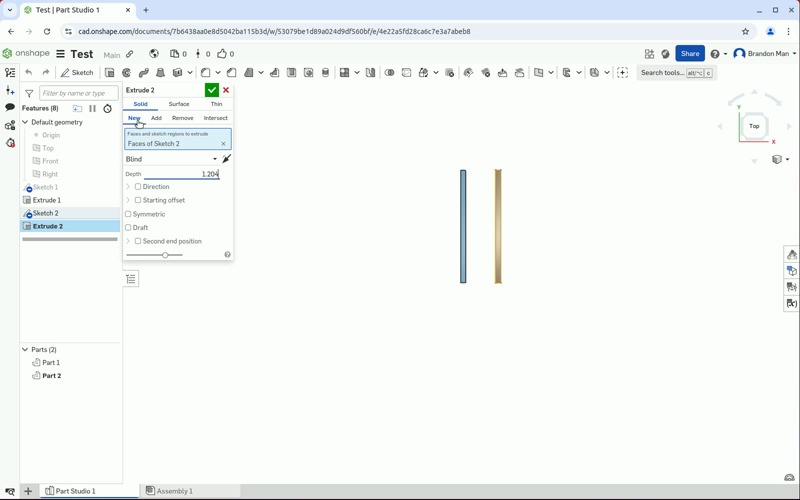
key(enter)
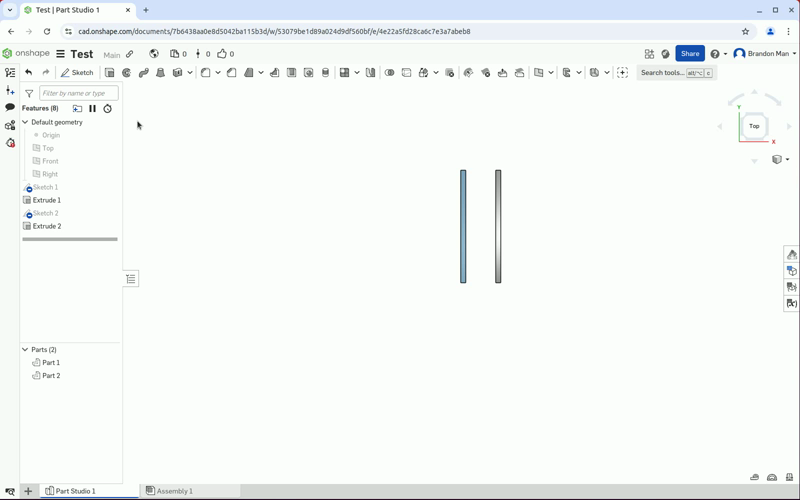
key(shift+h)
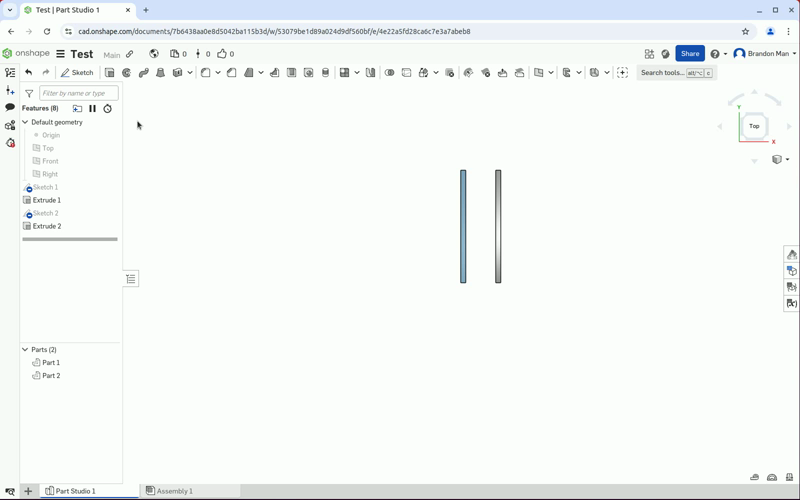
key(shift+h)
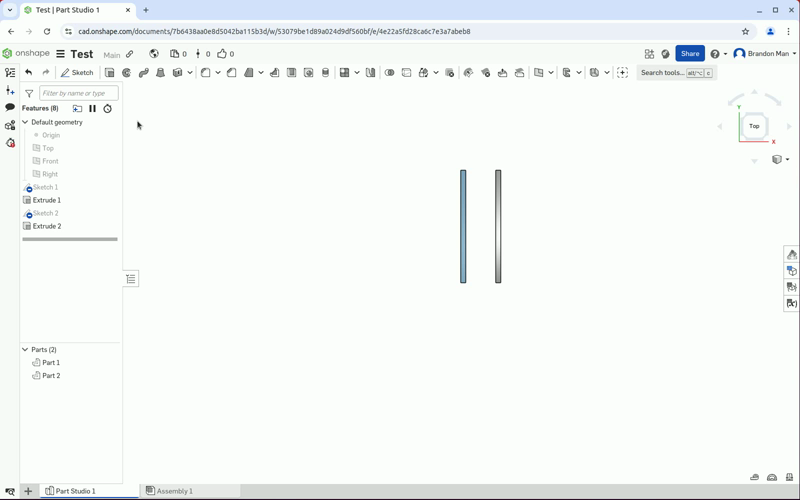
key(shift+7)
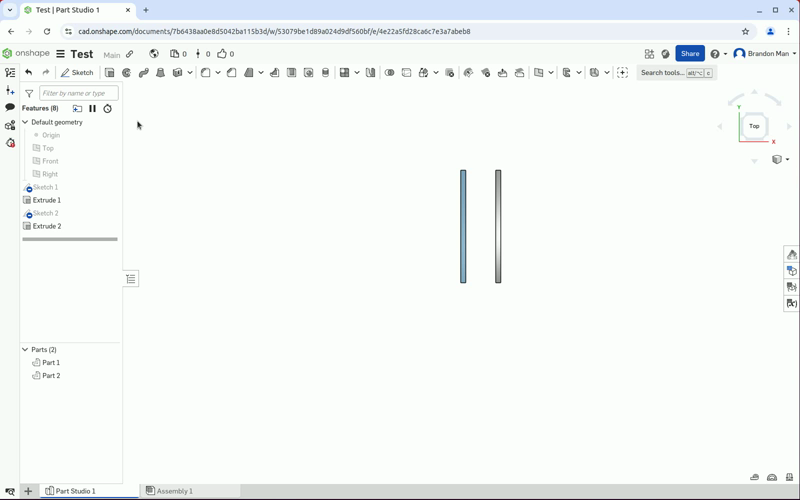
key(up, 3)
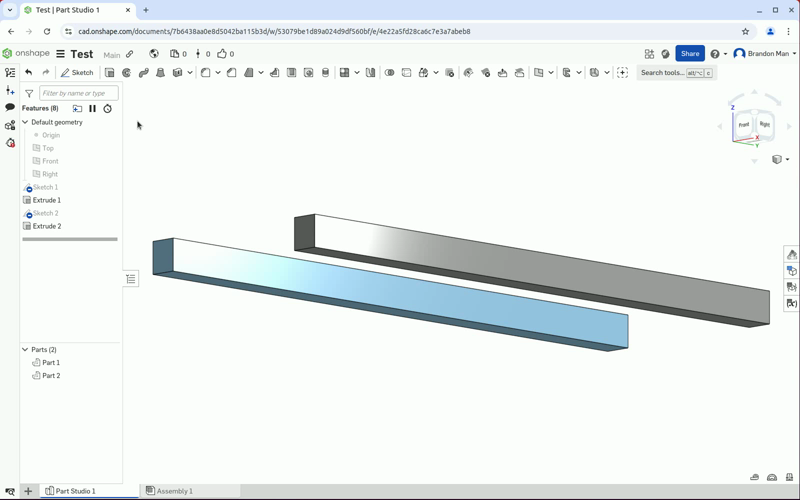
key(left, 3)
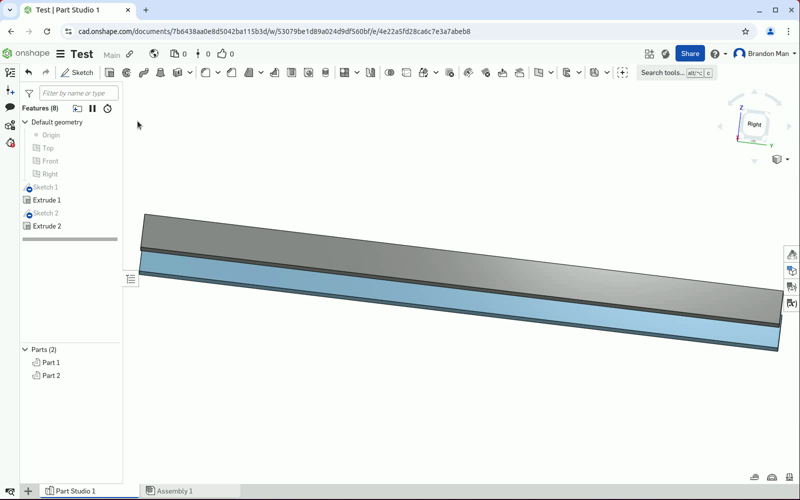
key(right, 3)
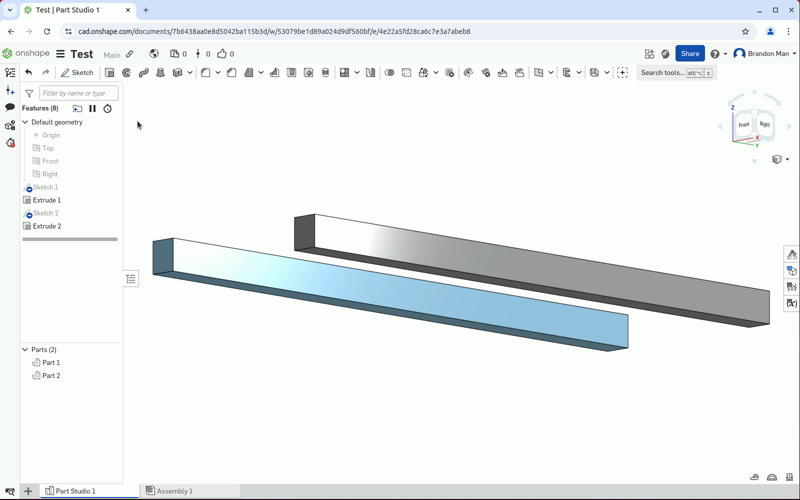
key(down, 3)
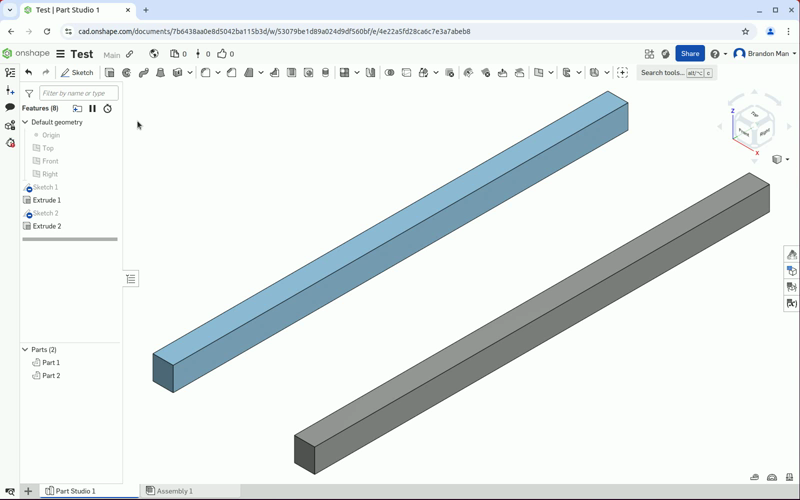
mouse_move(73, 189)
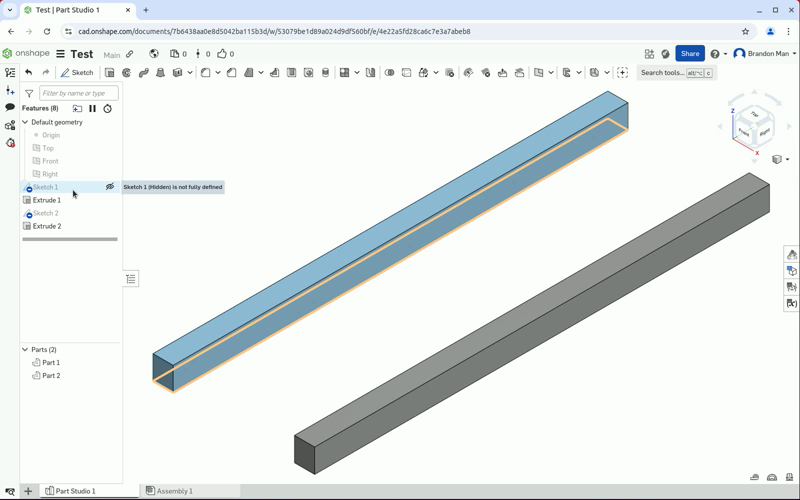
click(73, 189)